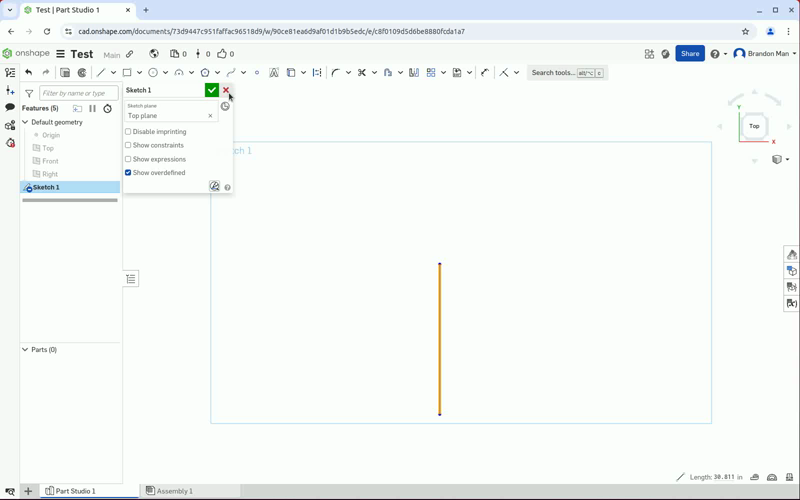
key(shift+h)
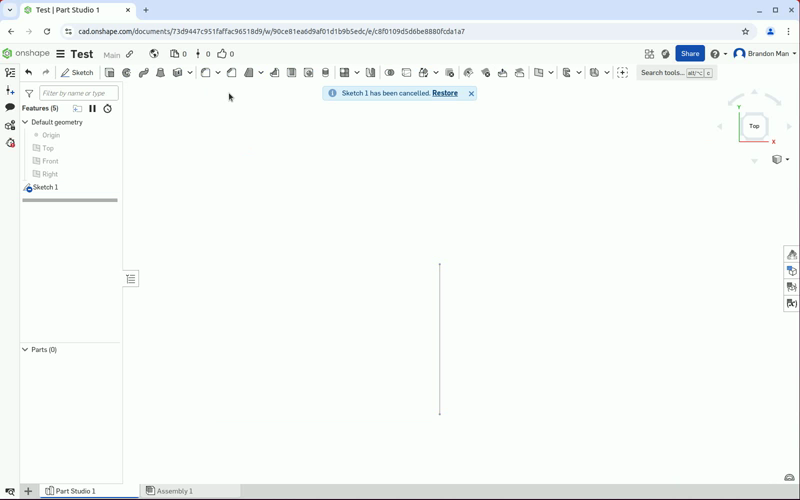
key(shift+s)
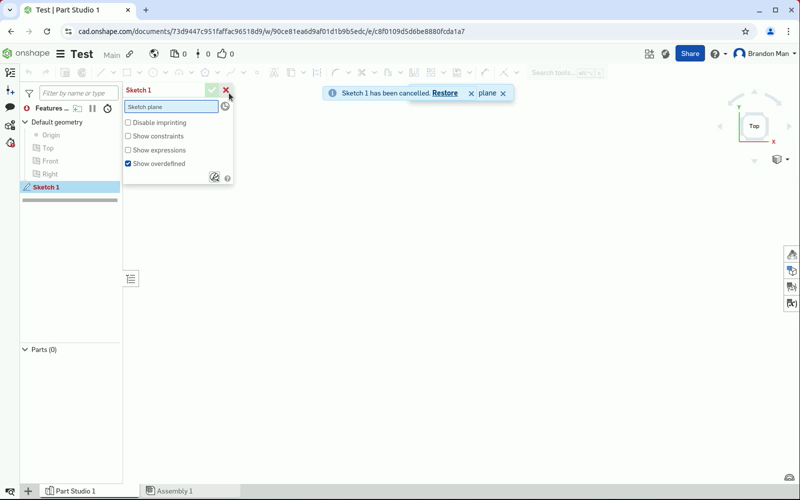
mouse_move(73, 150)
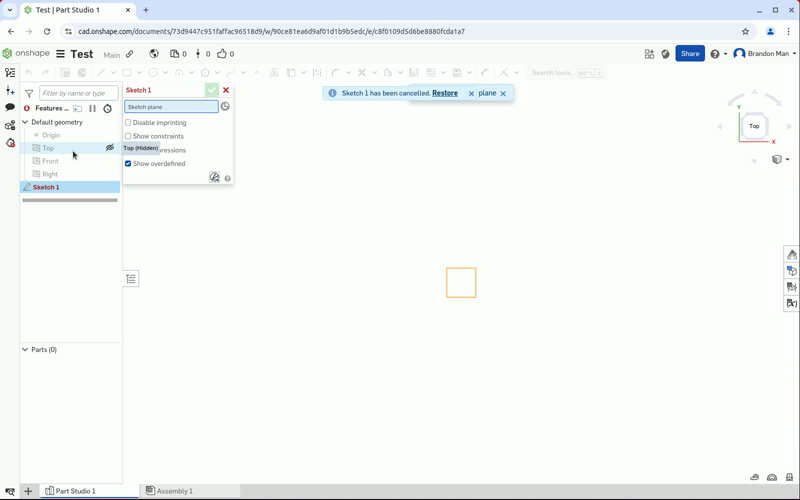
click(73, 150)
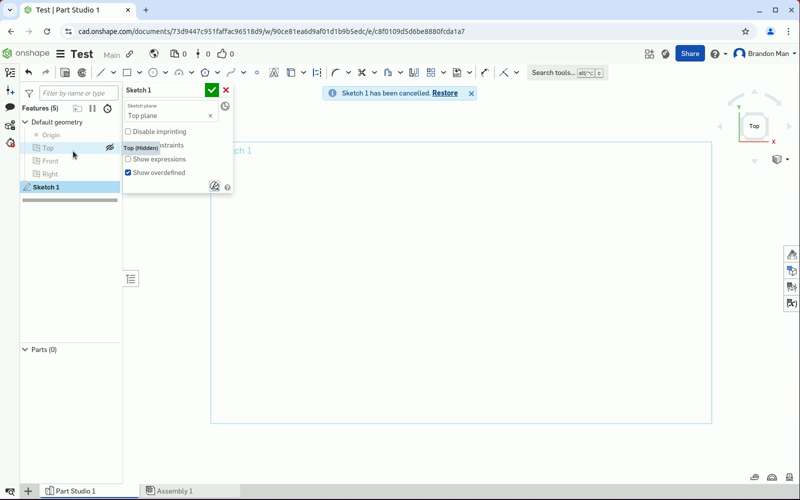
mouse_move(73, 352)
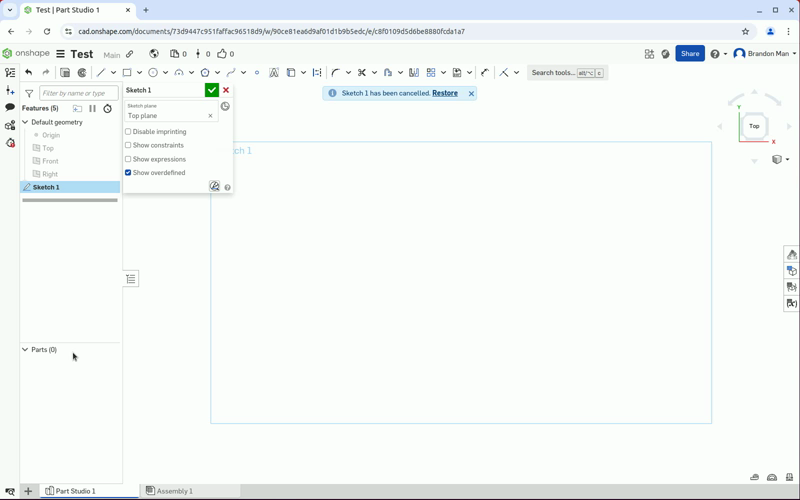
key(y)
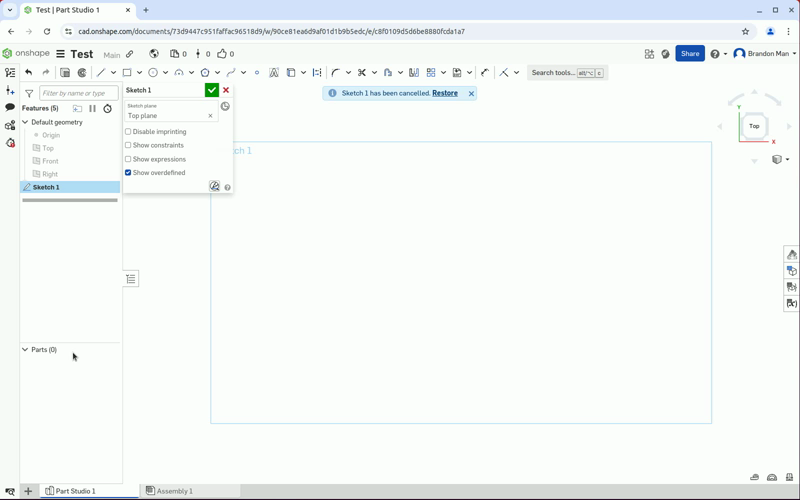
key(c)
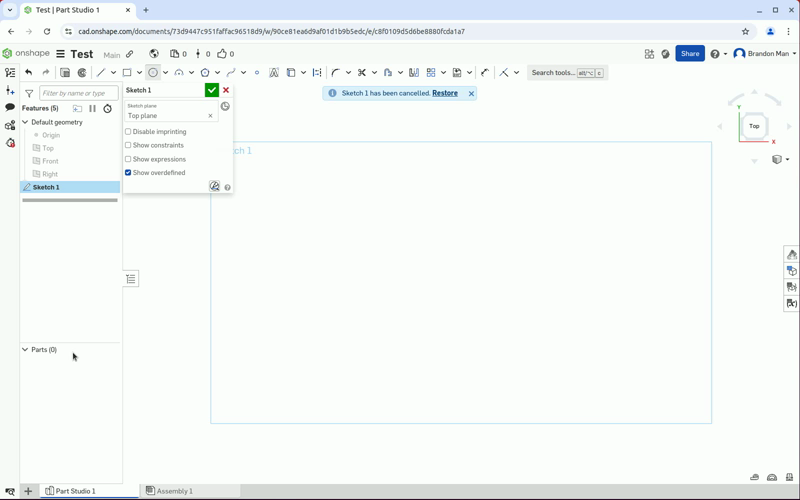
key_down(shift)
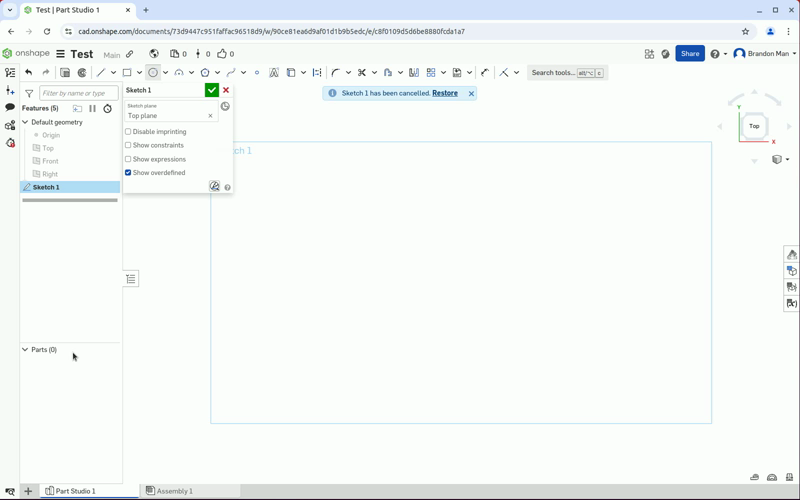
mouse_move(461, 282)
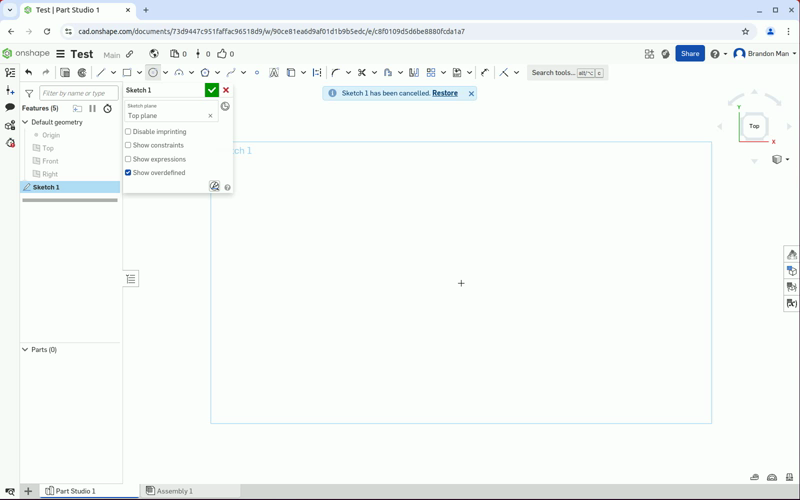
click(461, 282)
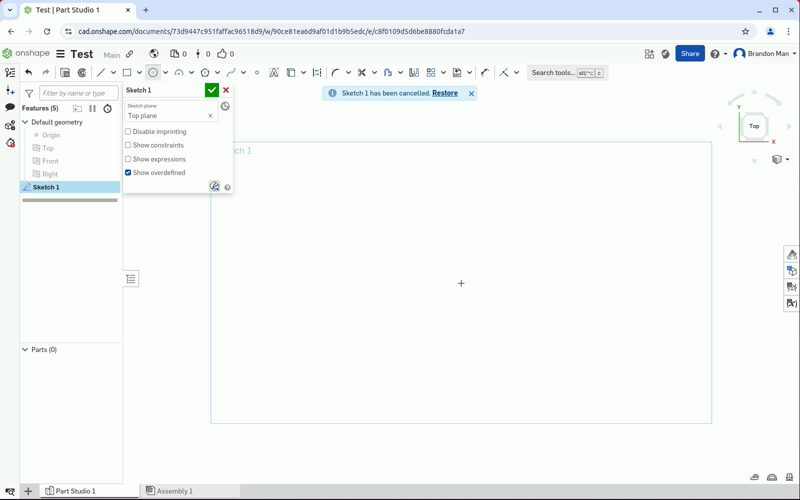
key_up(shift)
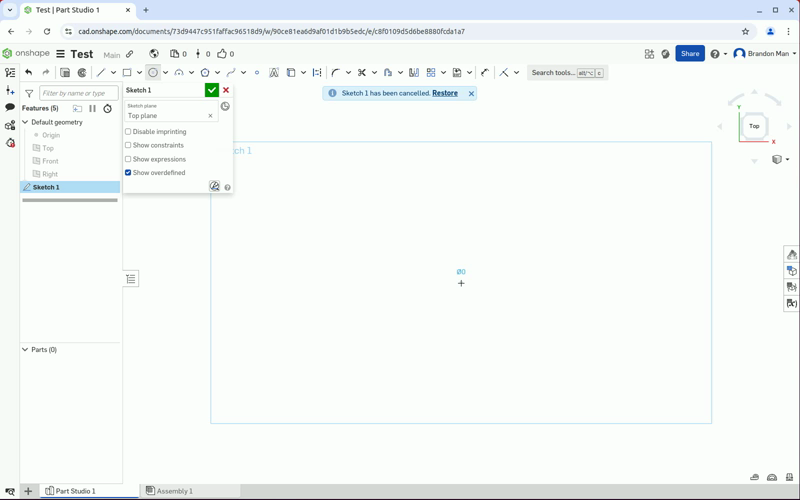
mouse_move(548, 282)
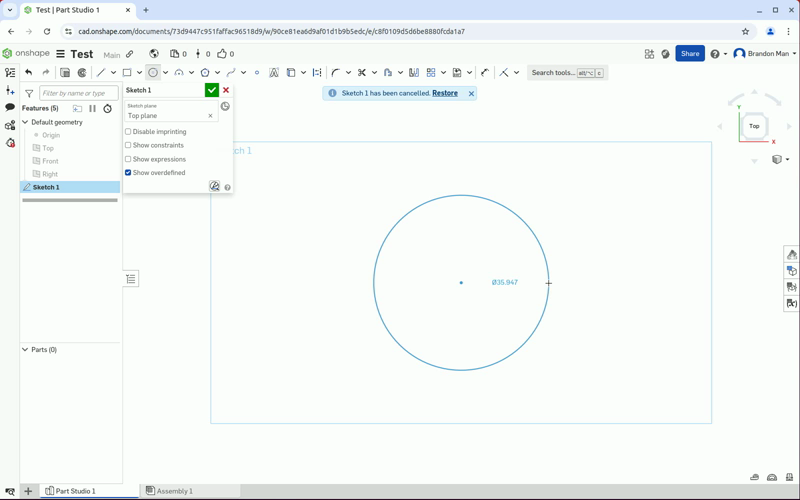
click(548, 282)
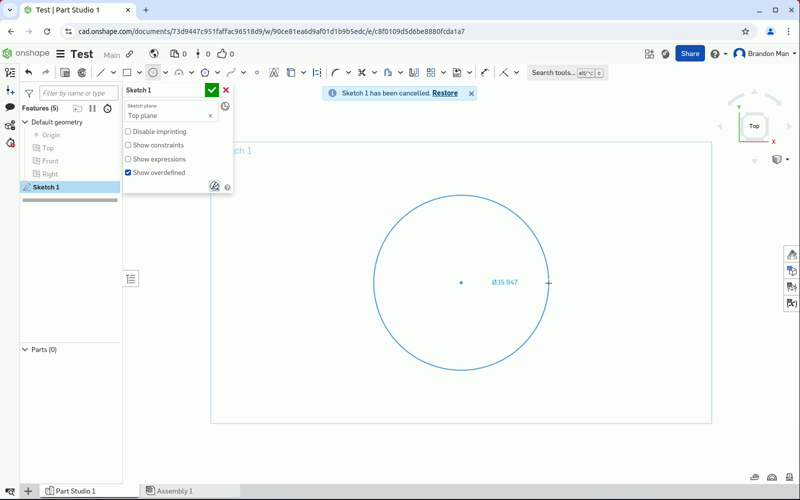
key(esc)
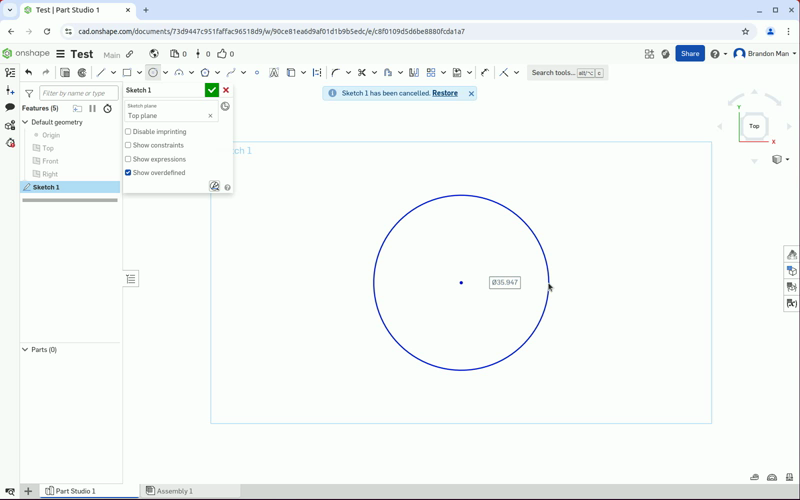
key(c)
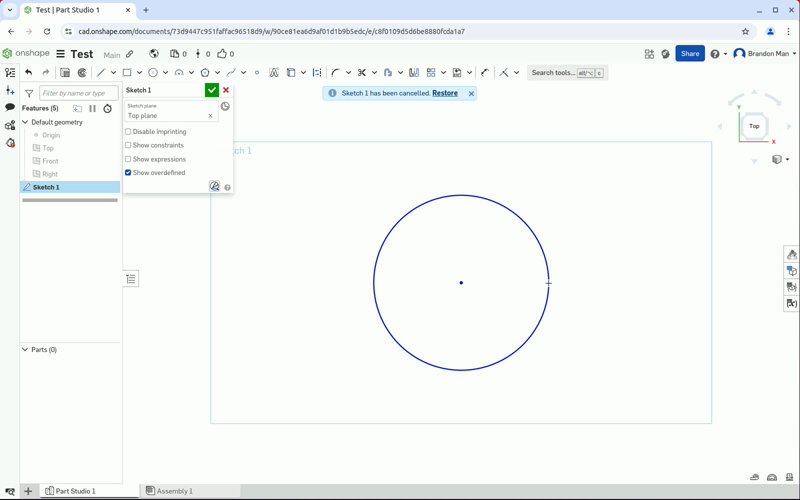
key_down(shift)
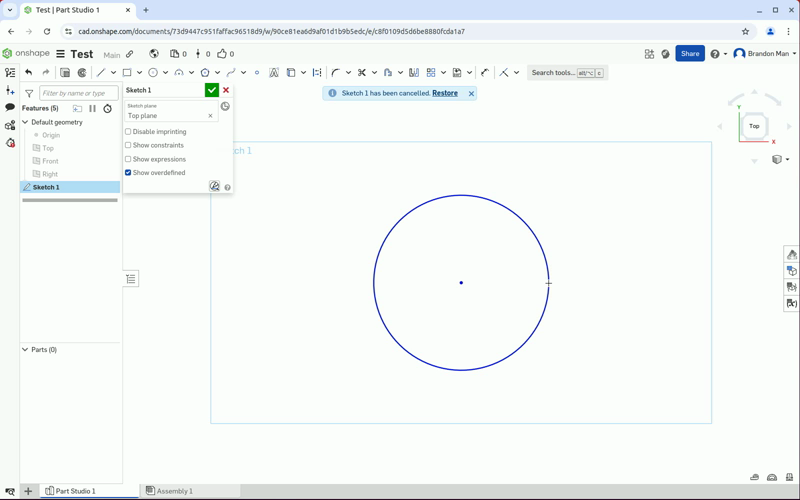
mouse_move(461, 282)
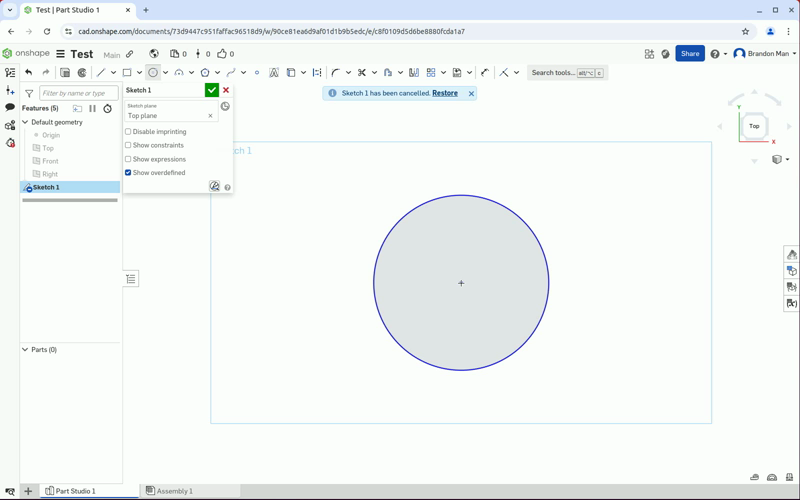
click(461, 282)
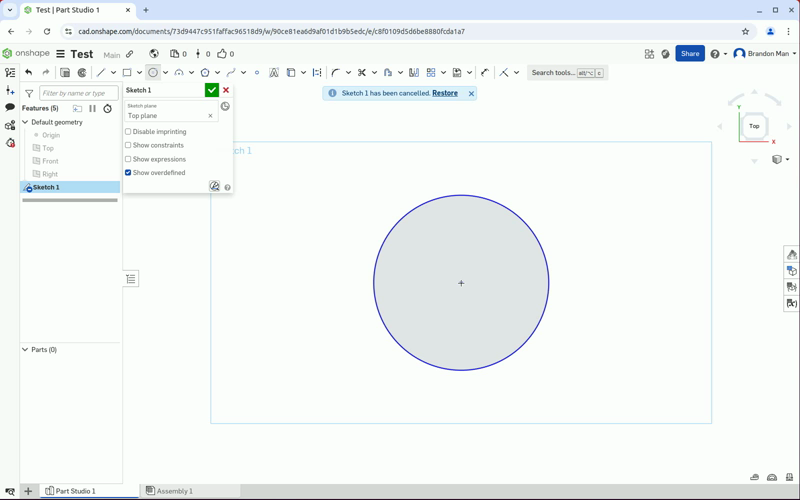
key_up(shift)
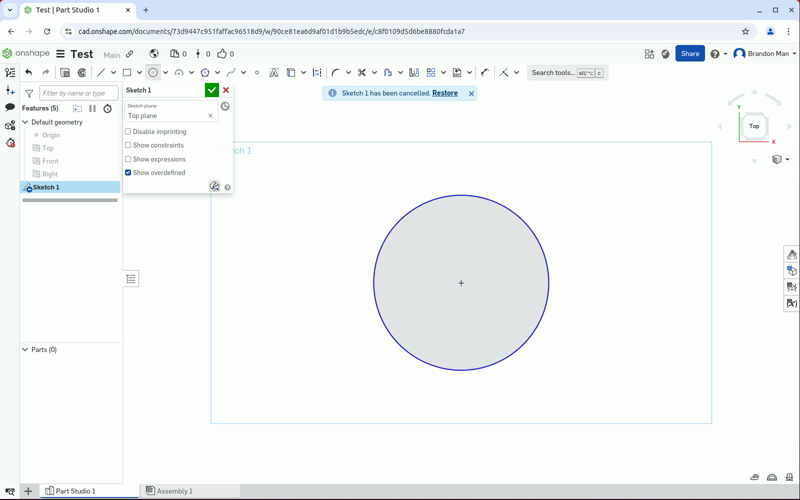
mouse_move(530, 282)
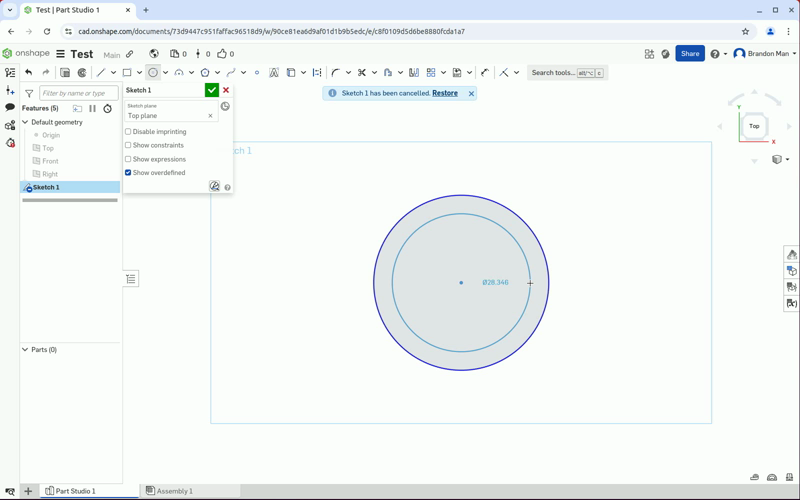
click(530, 282)
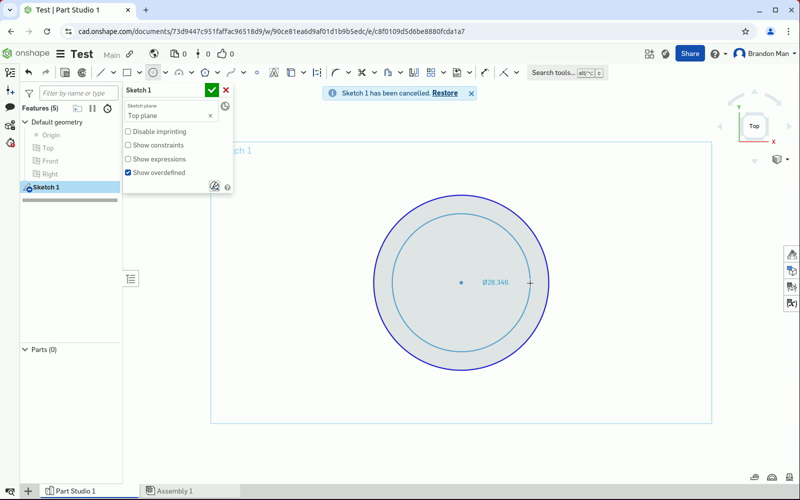
key(esc)
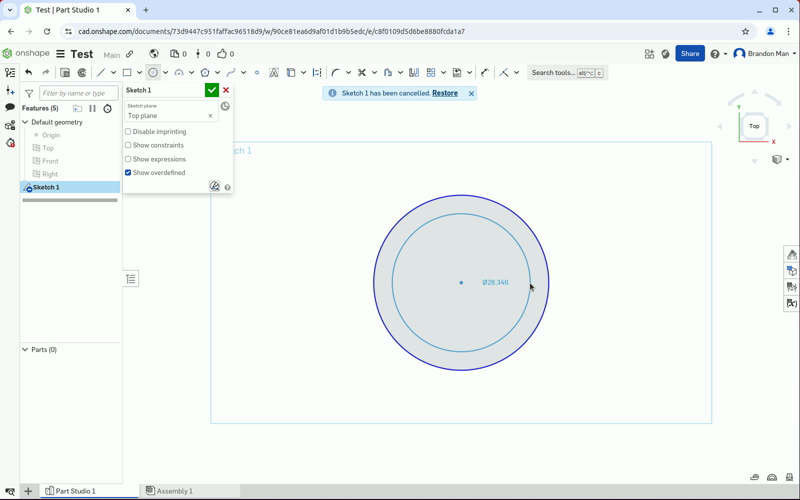
mouse_move(521, 333)
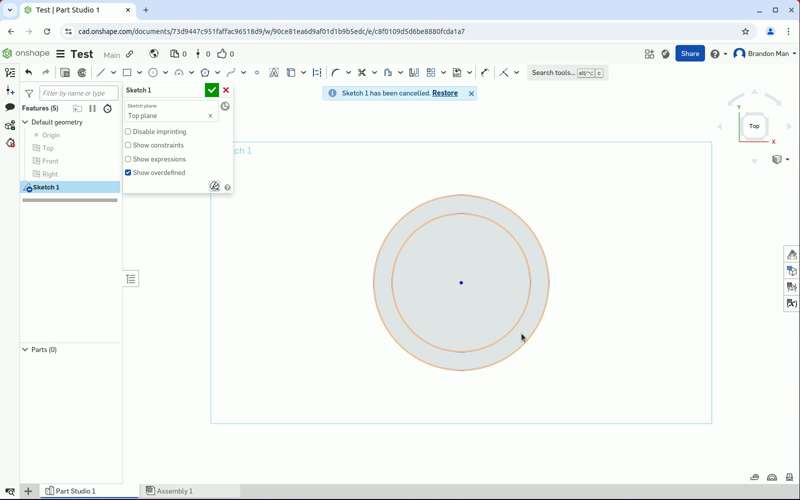
click(521, 333)
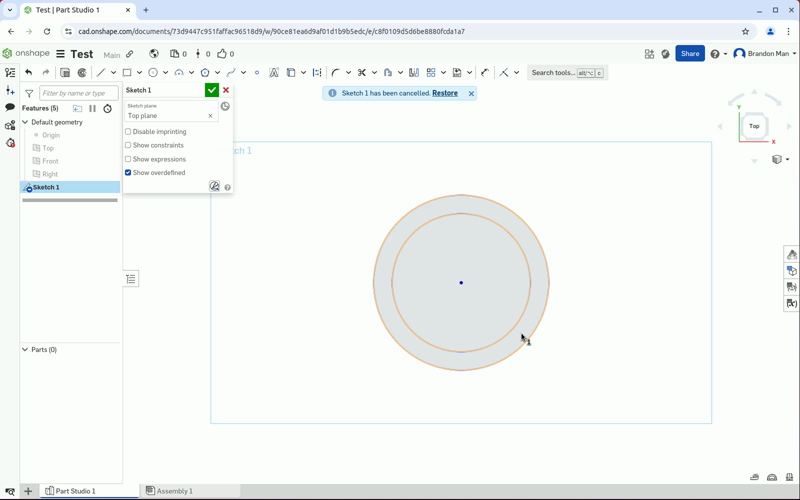
mouse_move(73, 352)
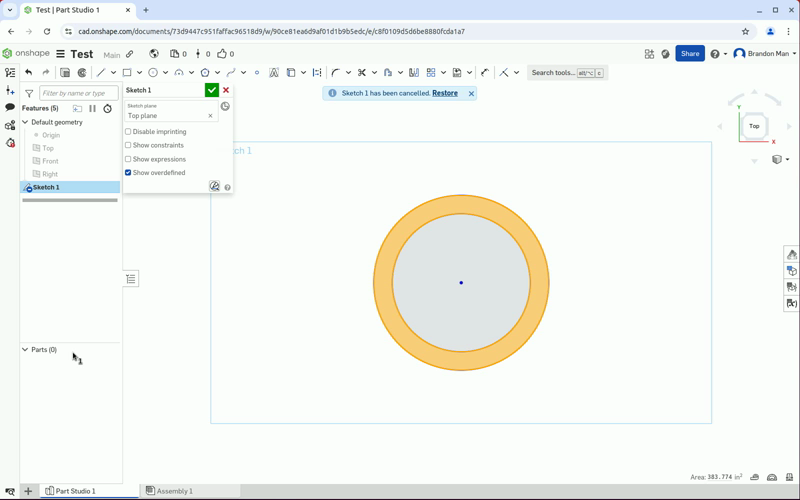
key(shift+y)
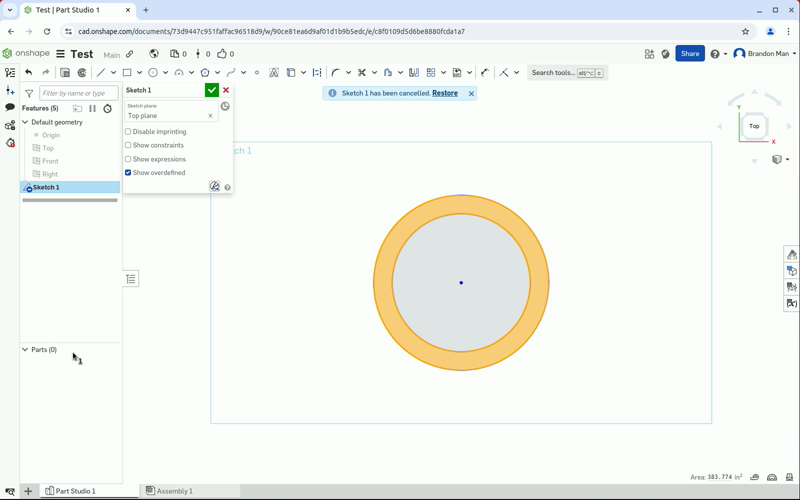
key(shift+e)
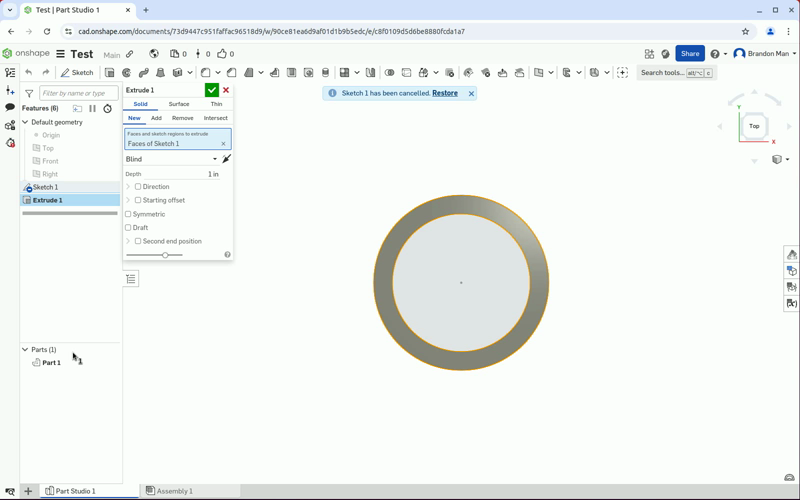
mouse_move(143, 106)
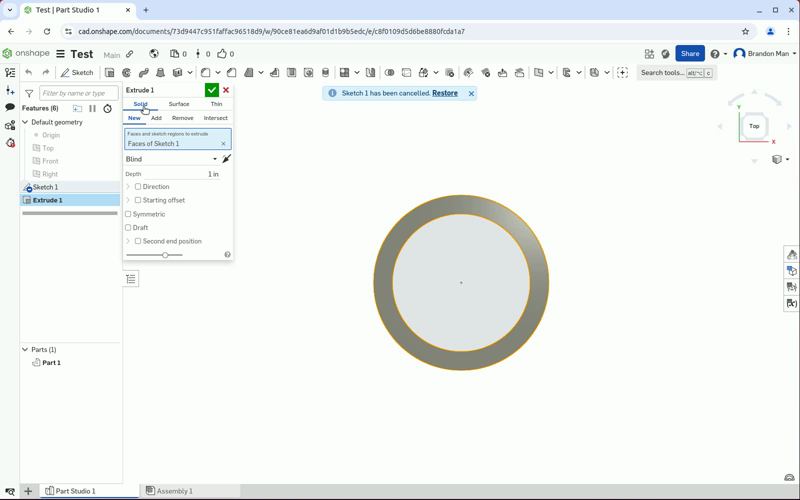
click(143, 106)
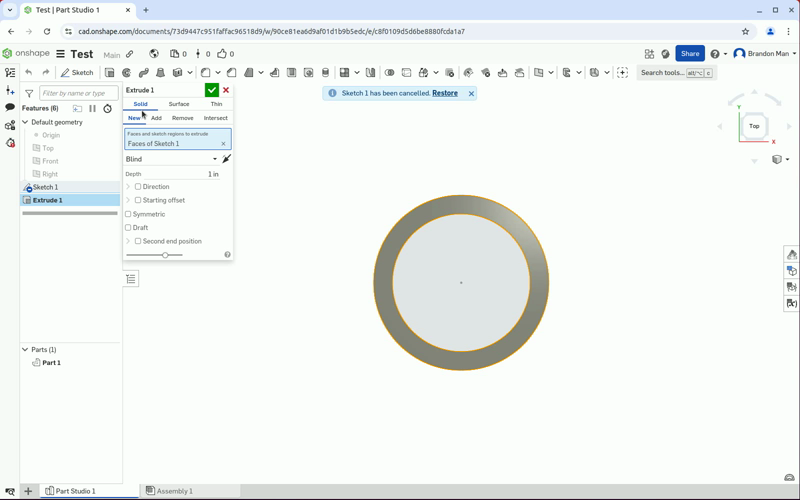
mouse_move(137, 120)
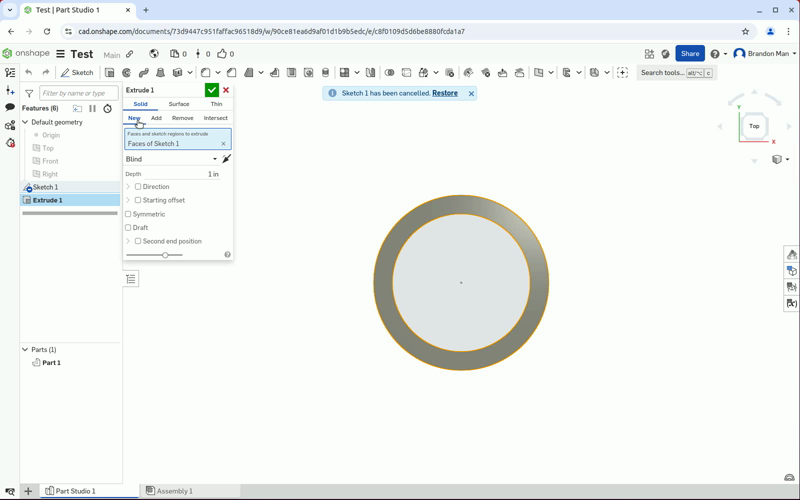
click(137, 120)
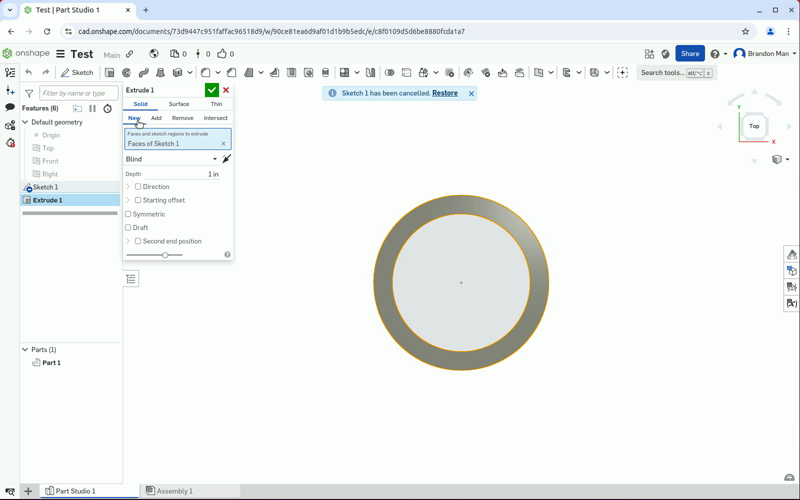
key(tab, 4)
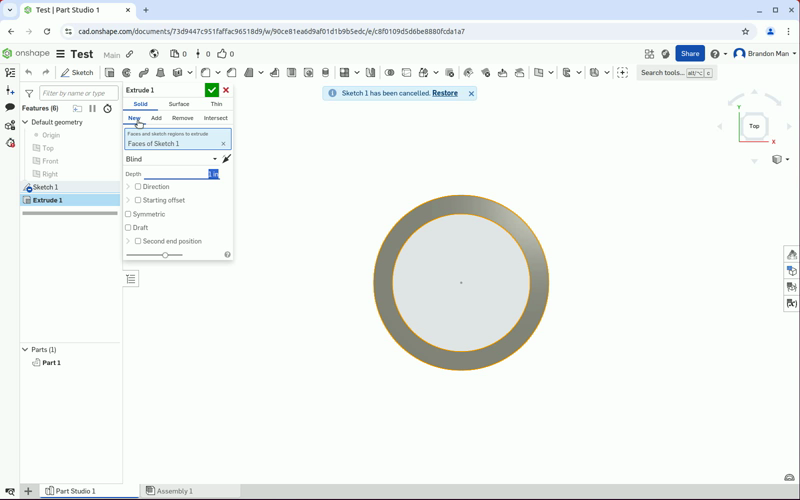
text(5.536)
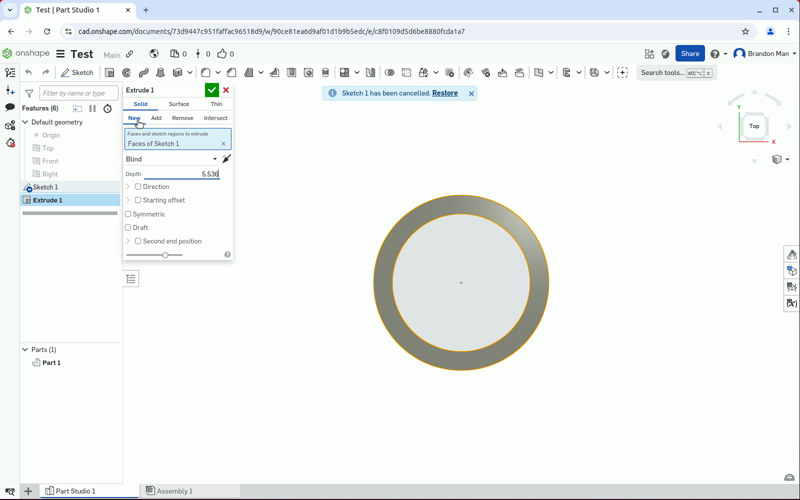
key(enter)
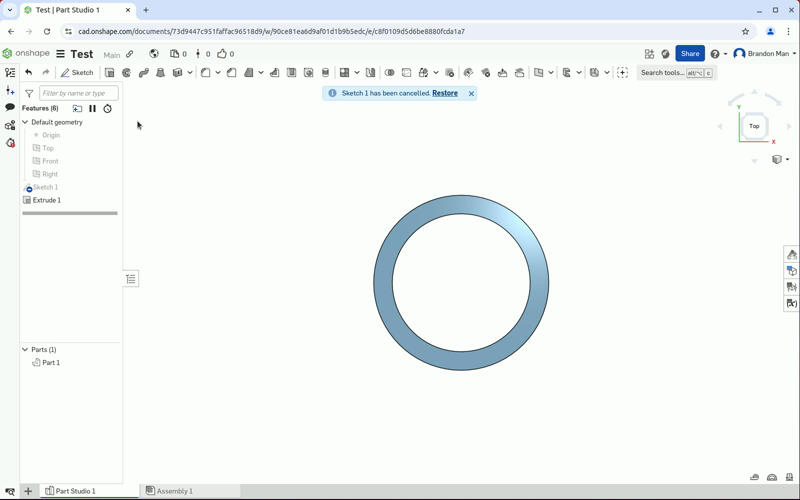
key(shift+h)
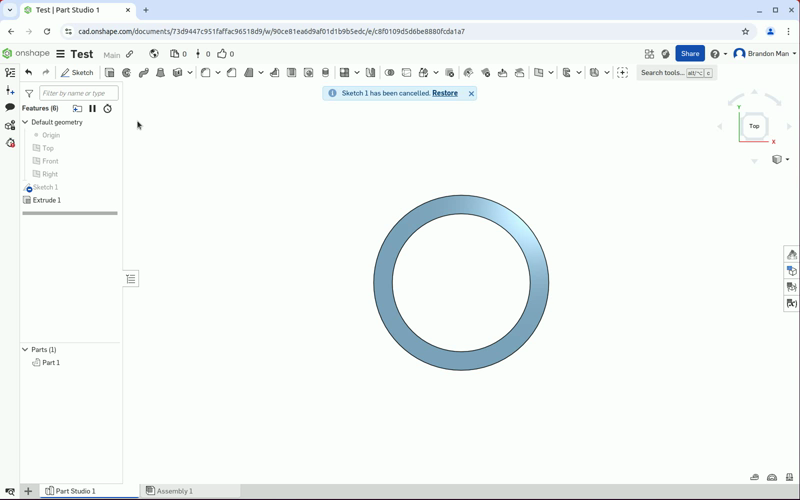
key(shift+h)
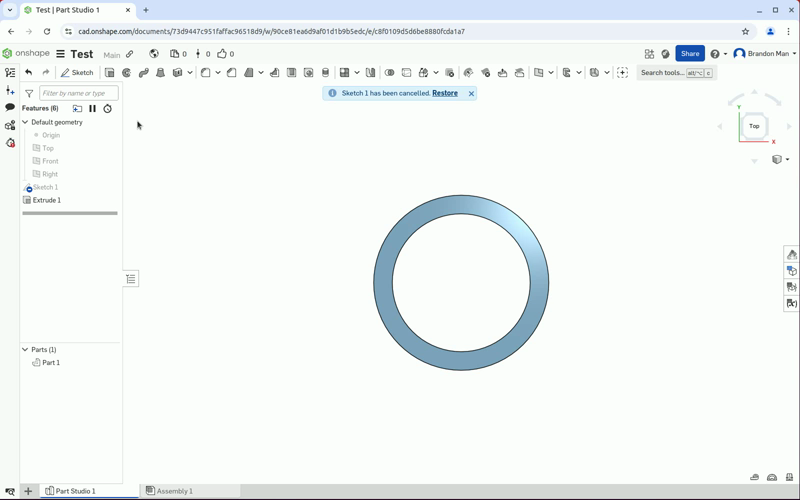
mouse_move(73, 189)
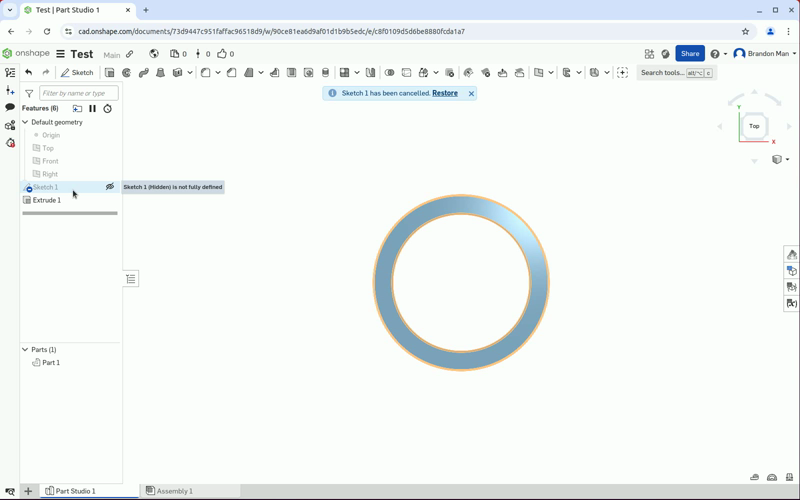
click(73, 189)
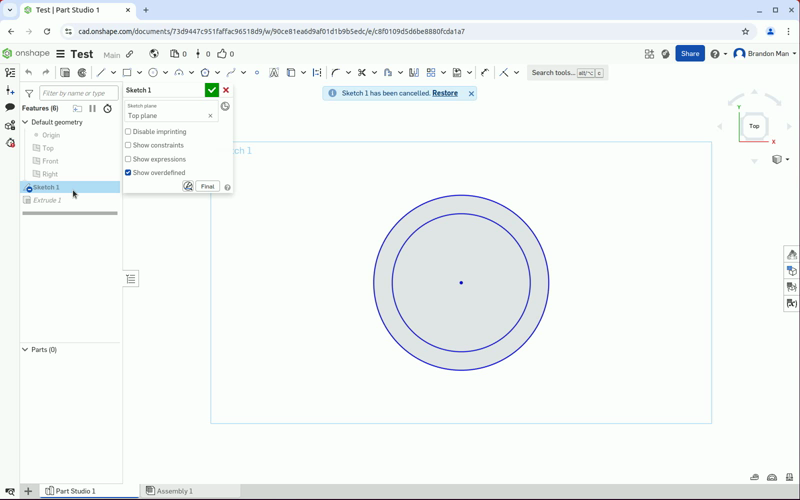
mouse_move(229, 92)
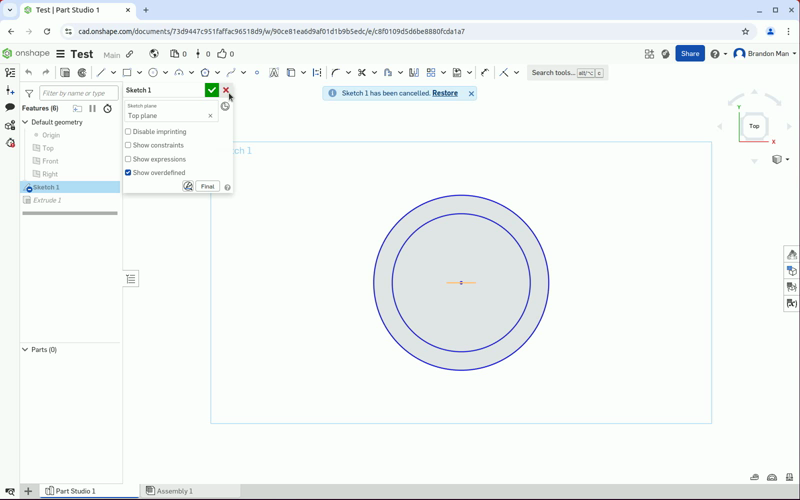
click(229, 92)
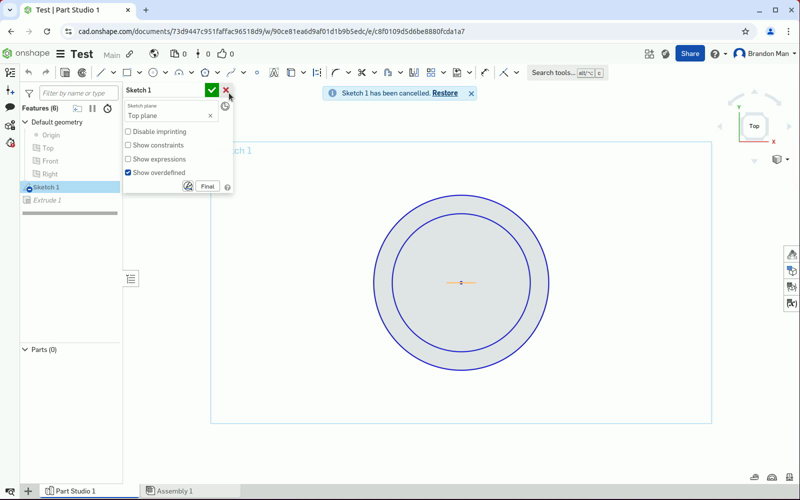
key(shift+s)
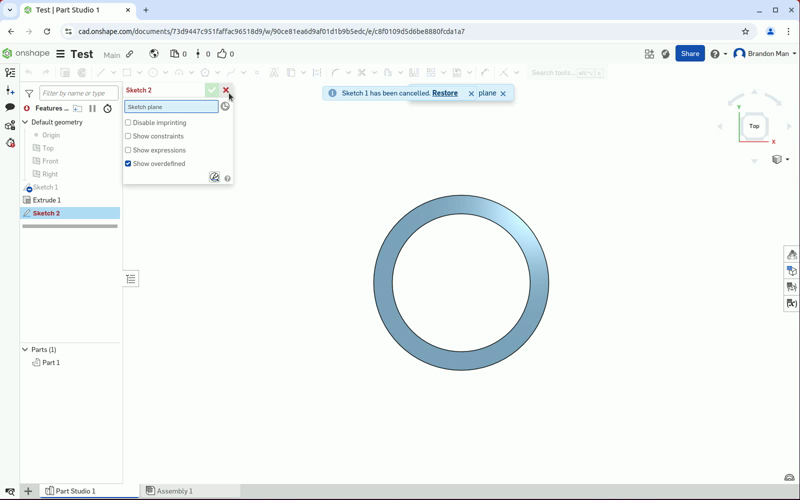
mouse_move(73, 150)
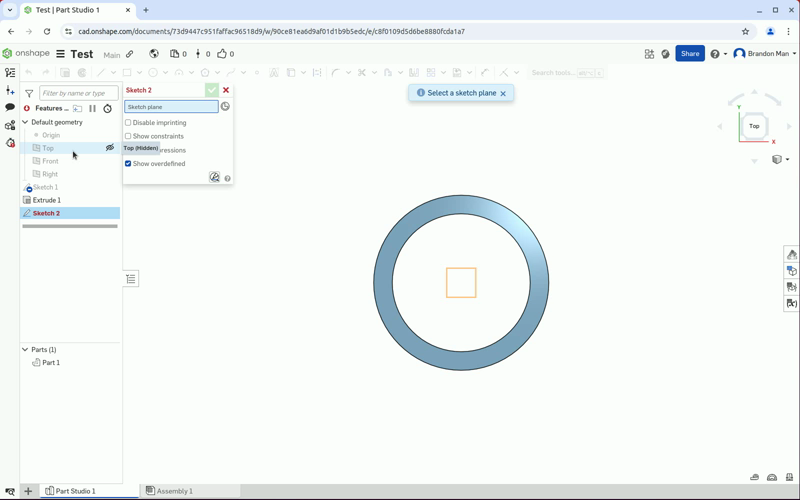
click(73, 150)
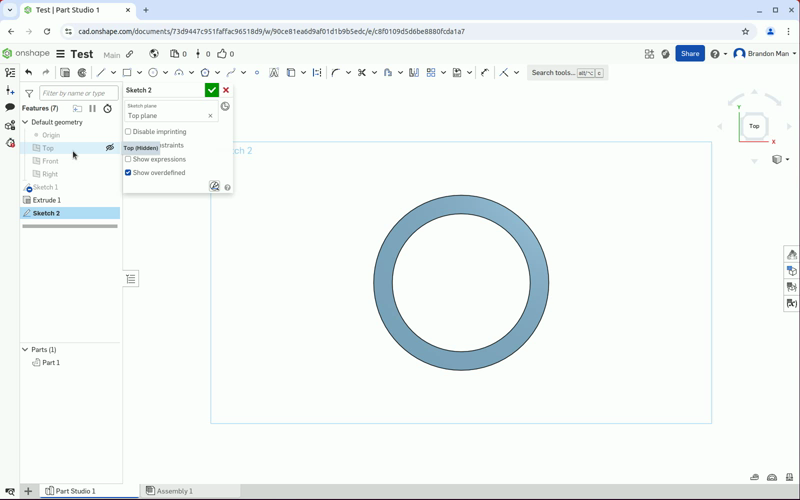
mouse_move(73, 352)
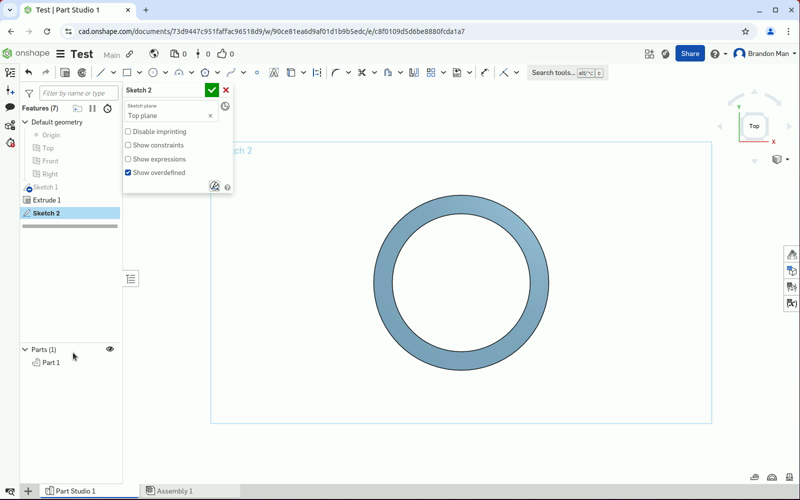
key(y)
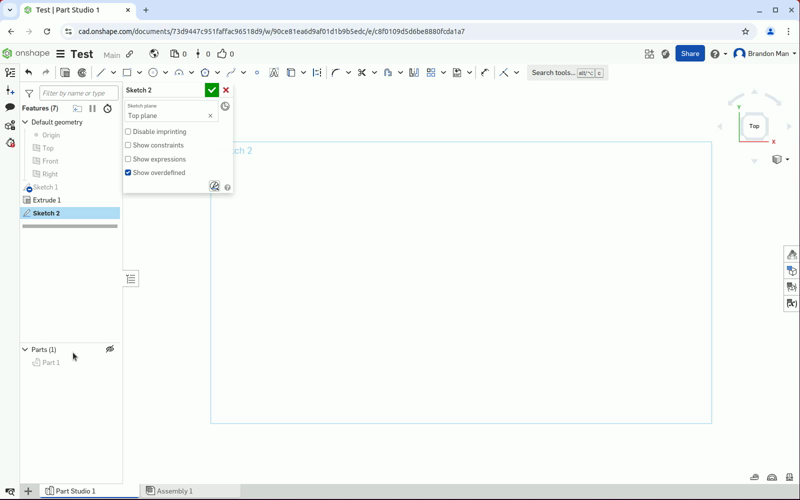
key(c)
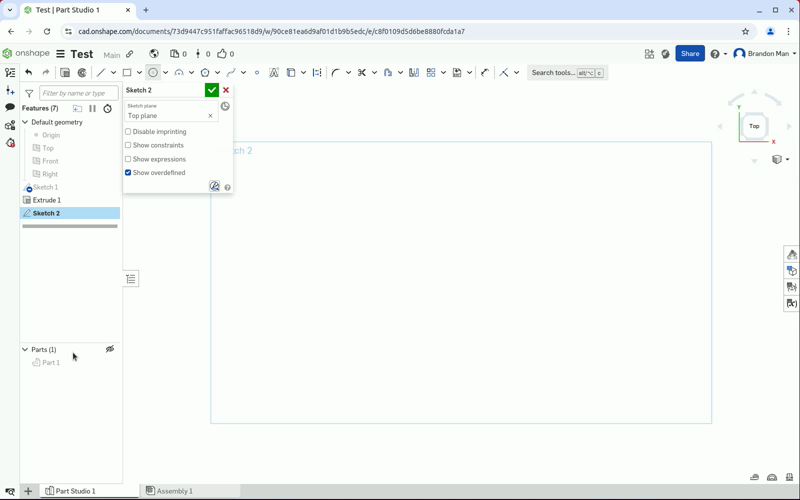
key_down(shift)
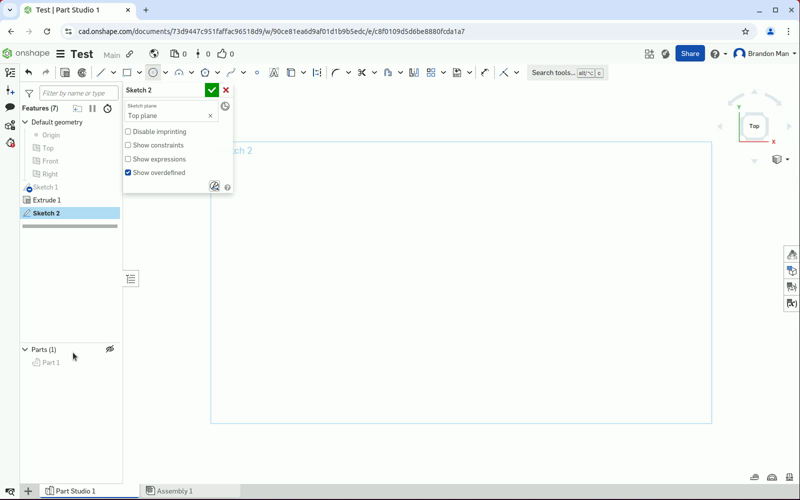
mouse_move(461, 282)
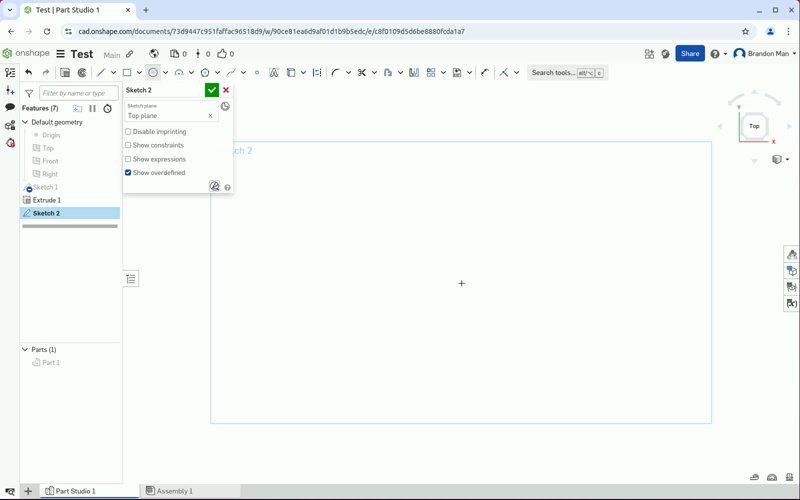
click(461, 282)
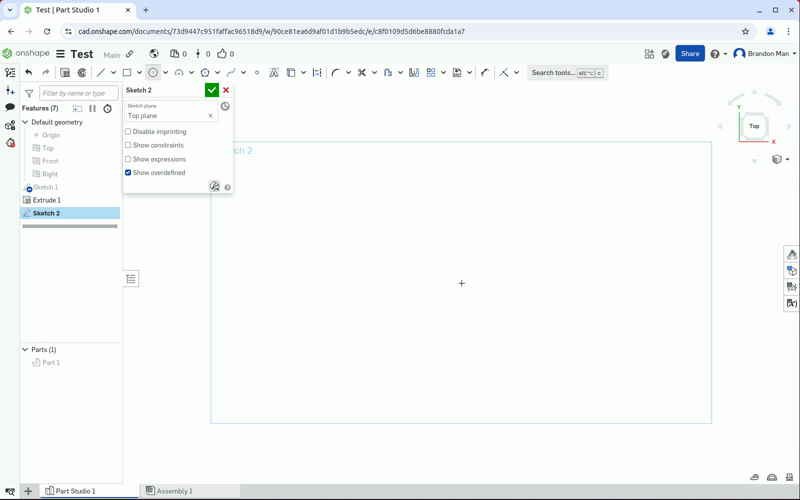
key_up(shift)
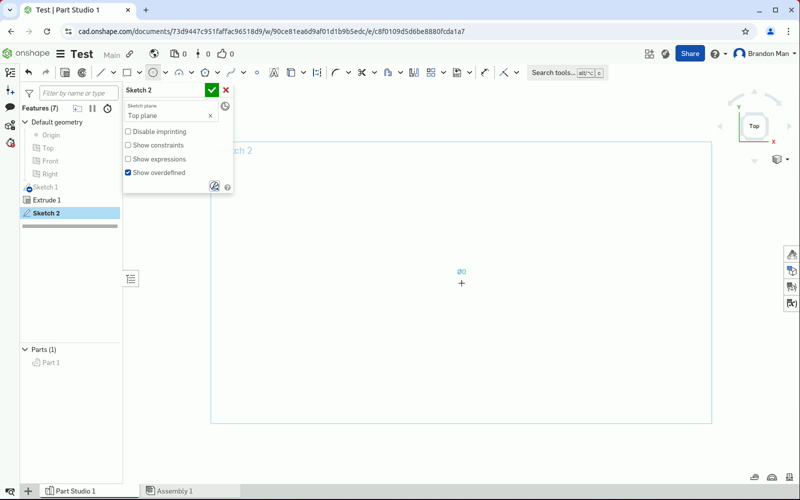
mouse_move(555, 282)
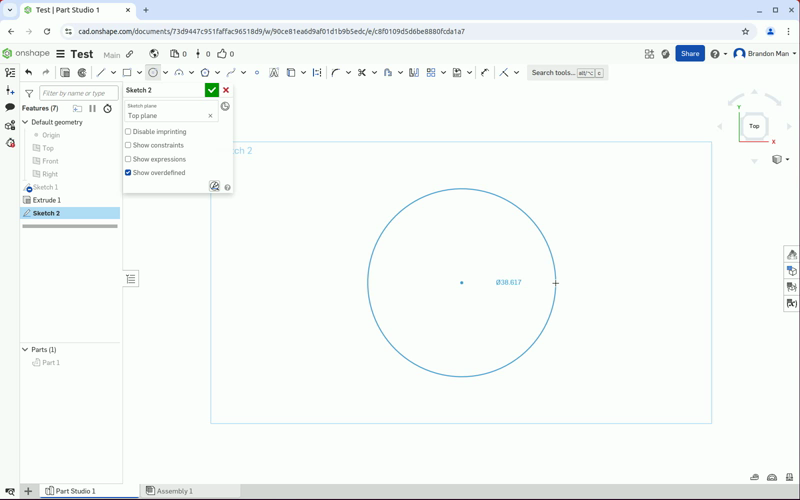
click(555, 282)
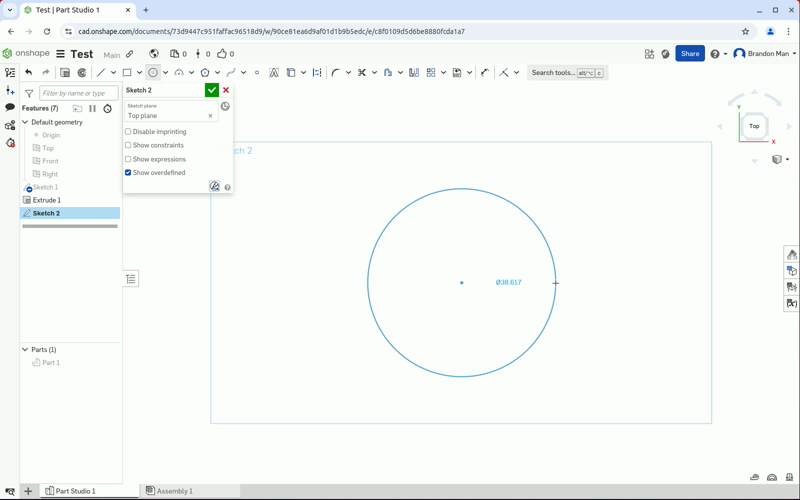
key(esc)
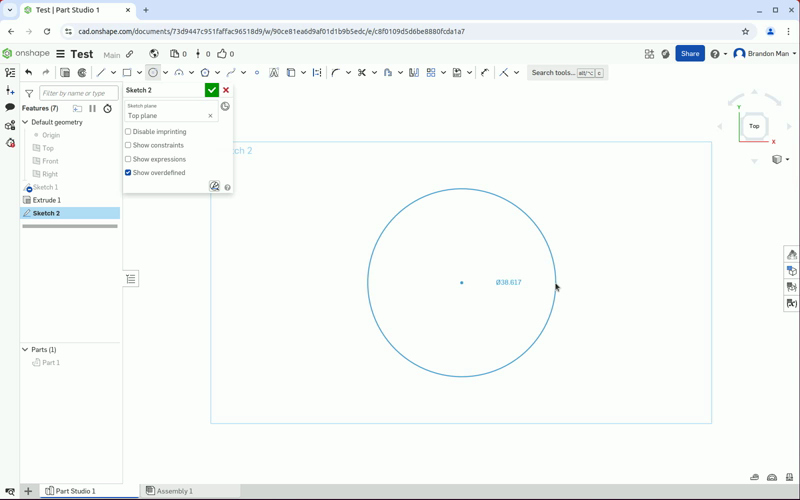
key(c)
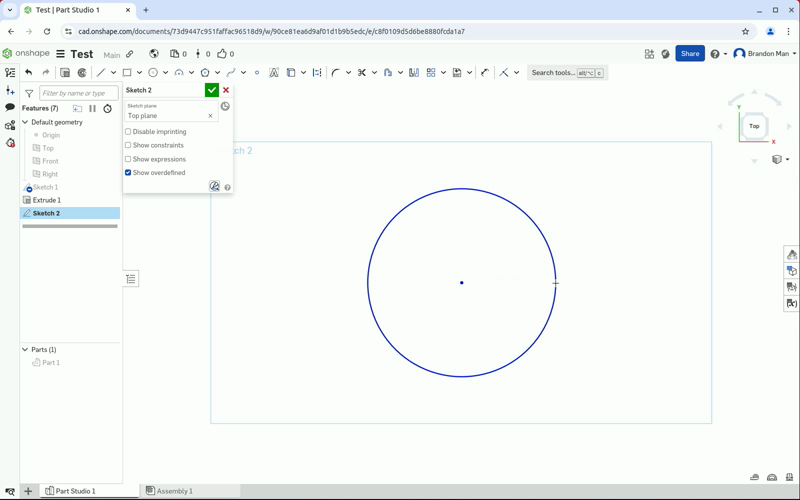
key_down(shift)
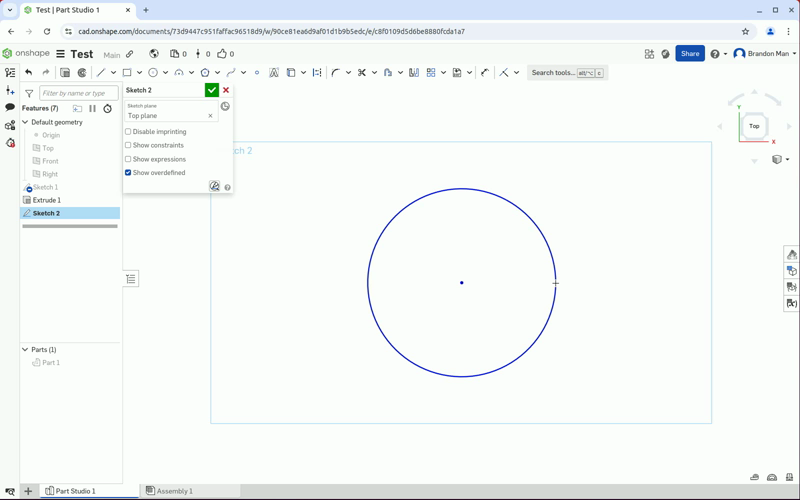
mouse_move(461, 282)
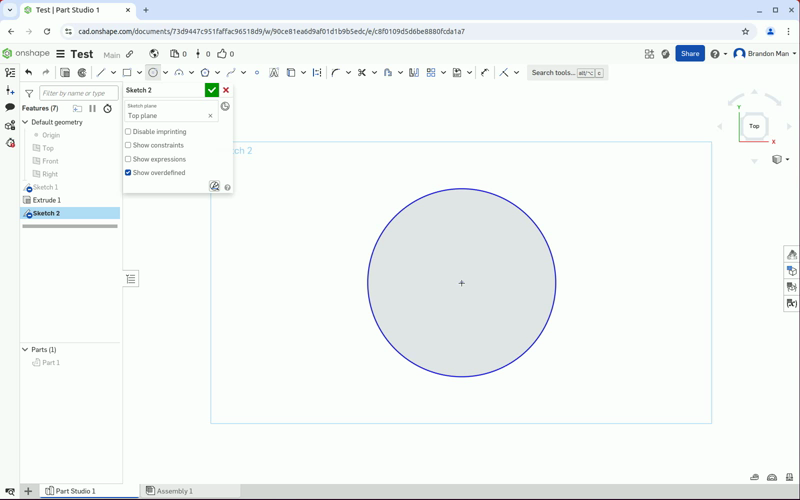
click(461, 282)
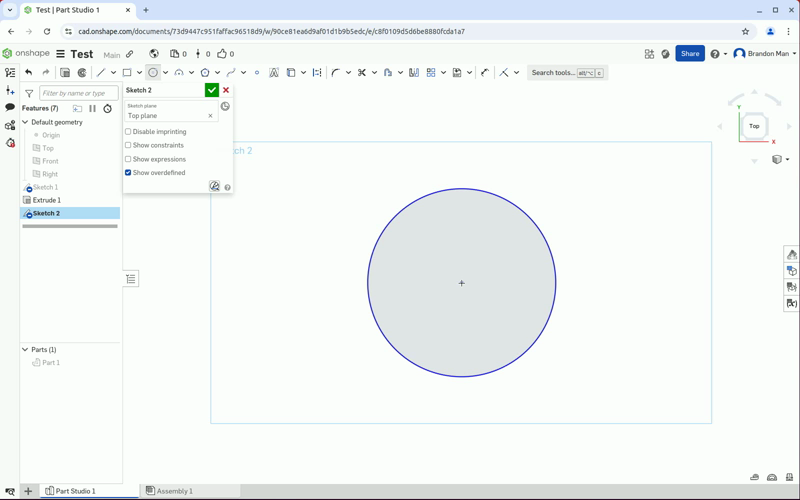
key_up(shift)
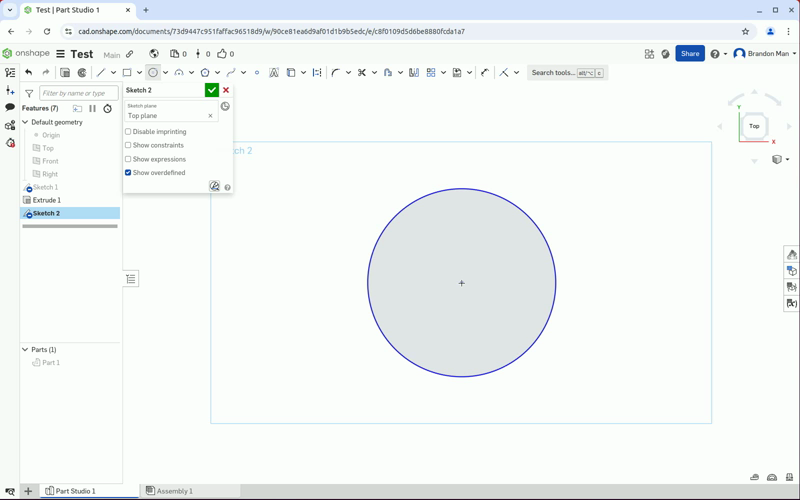
mouse_move(547, 282)
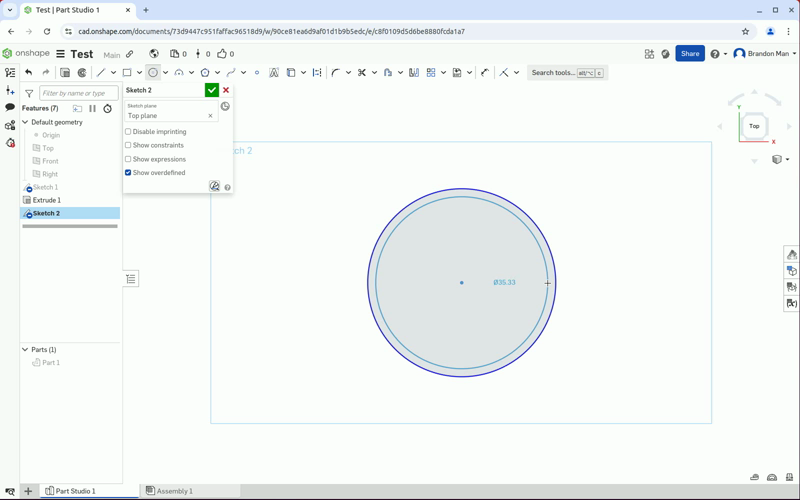
click(547, 282)
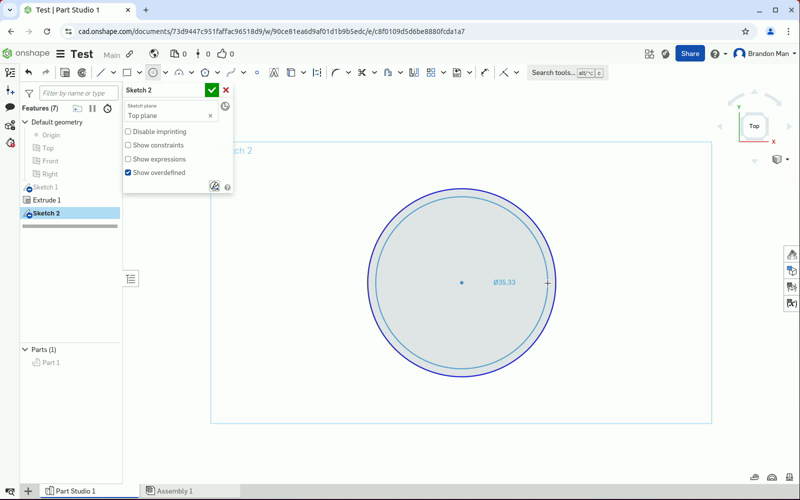
key(esc)
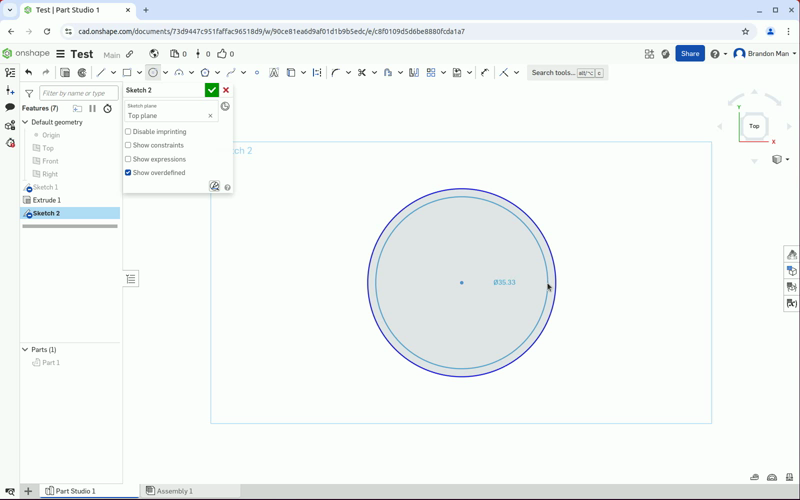
mouse_move(493, 367)
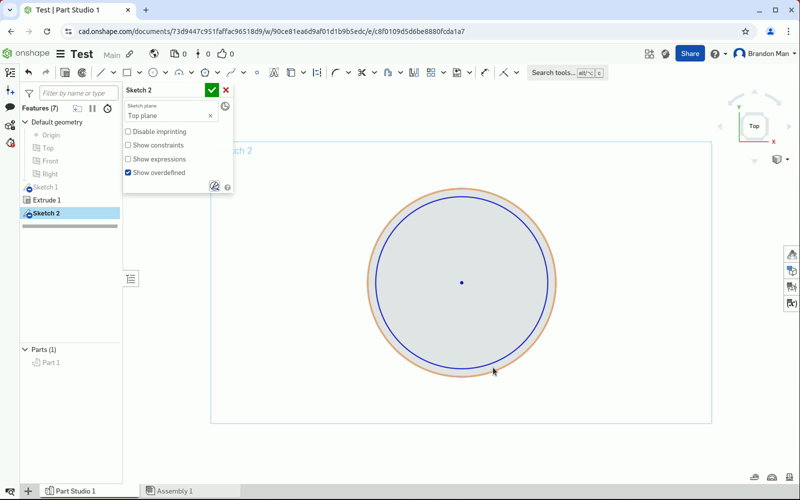
click(493, 367)
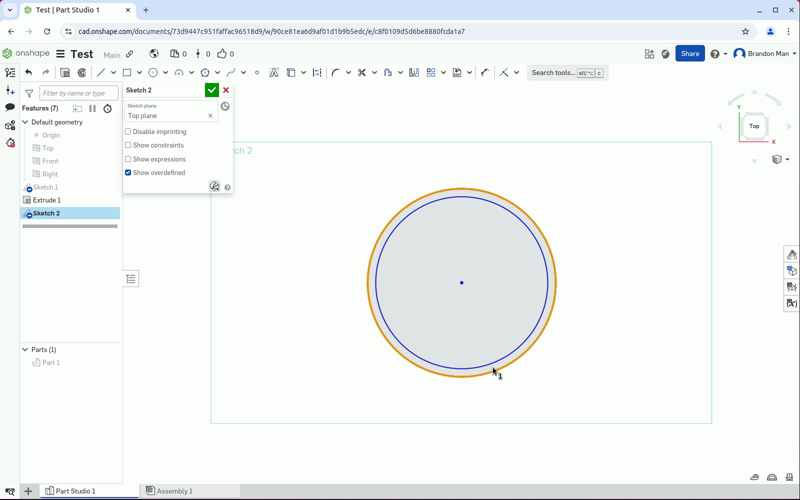
mouse_move(73, 352)
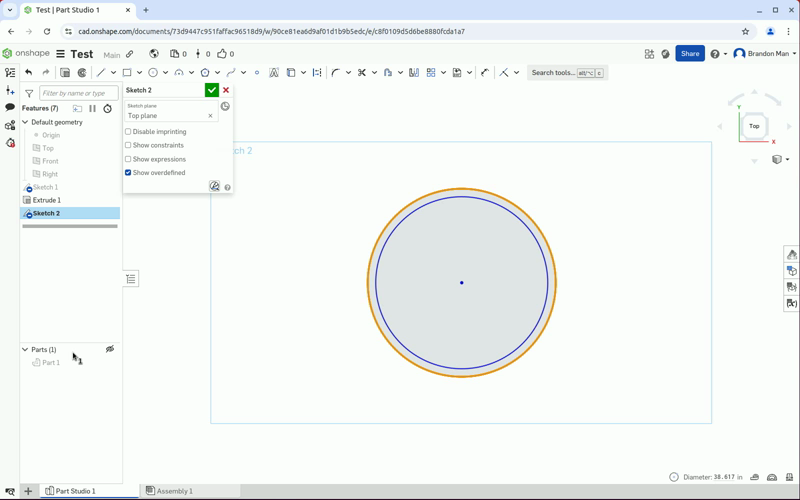
key(shift+y)
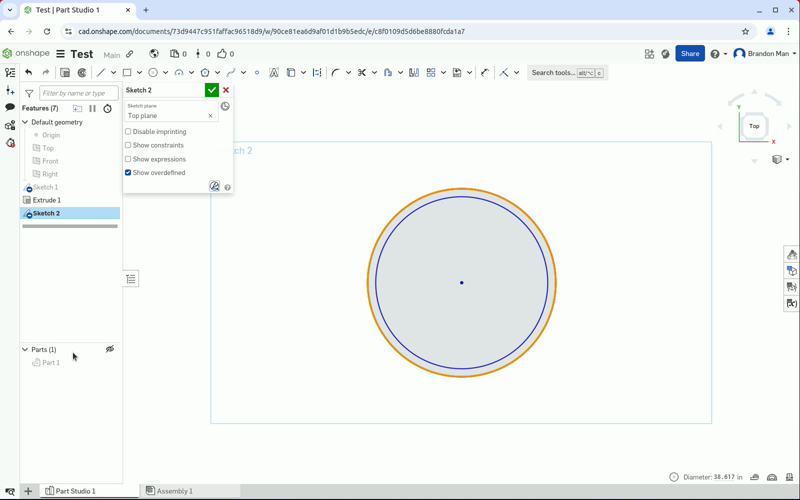
key(shift+e)
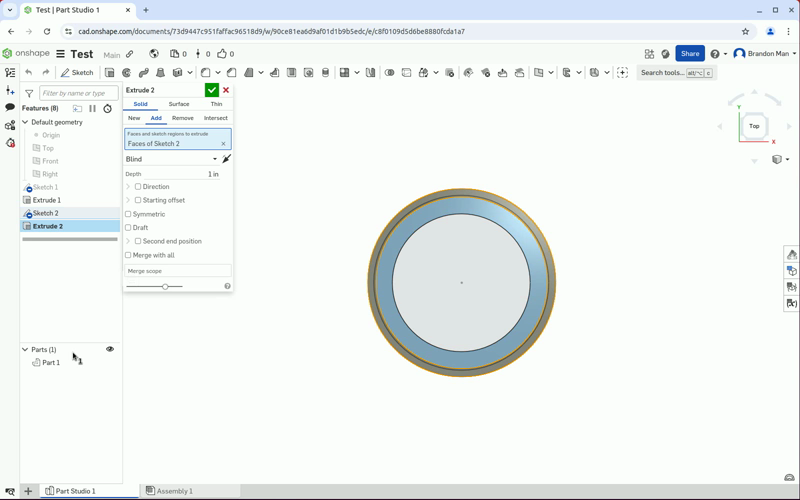
mouse_move(143, 106)
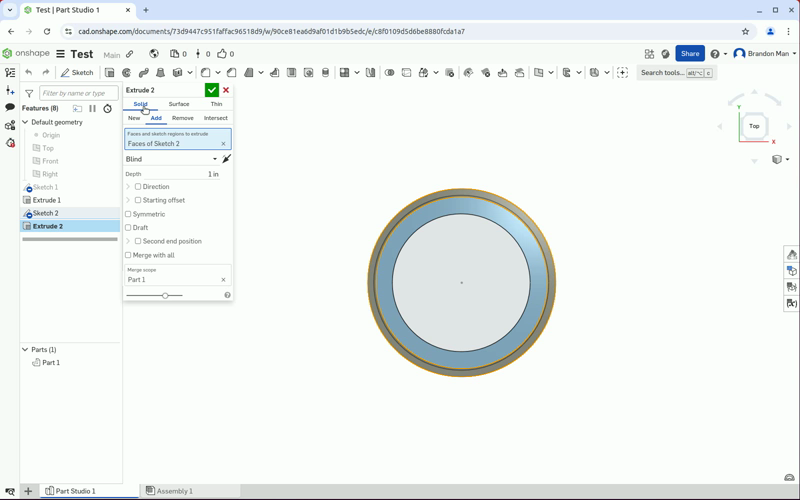
click(143, 106)
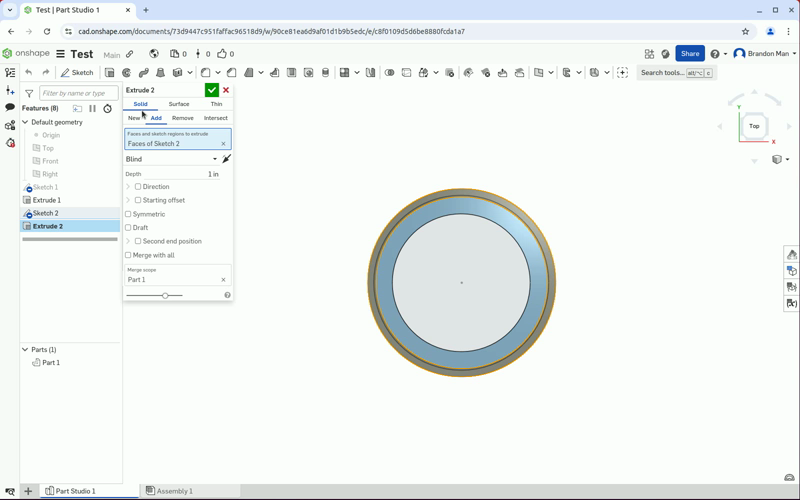
mouse_move(137, 120)
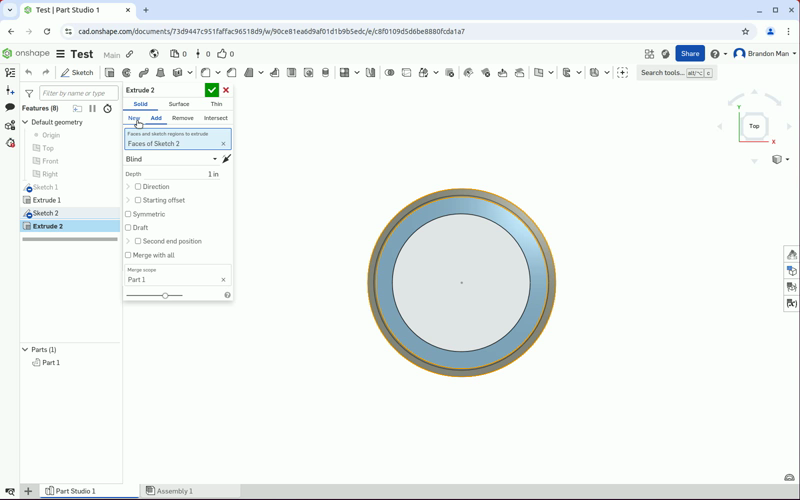
click(137, 120)
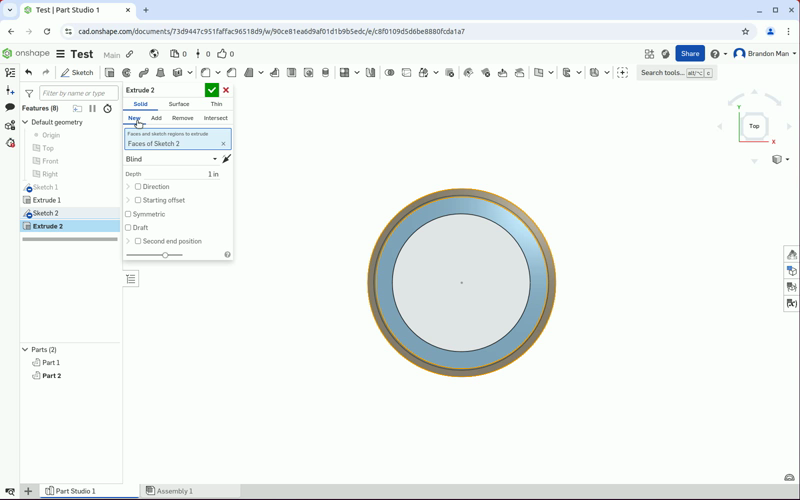
key(tab, 4)
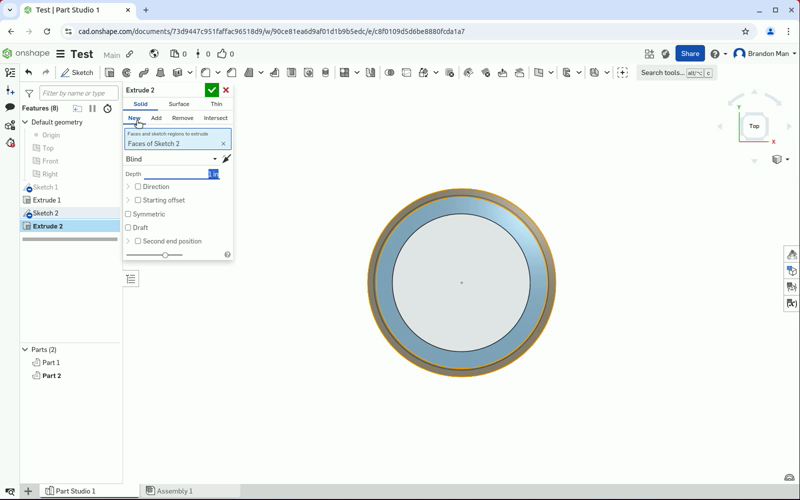
text(4.574)
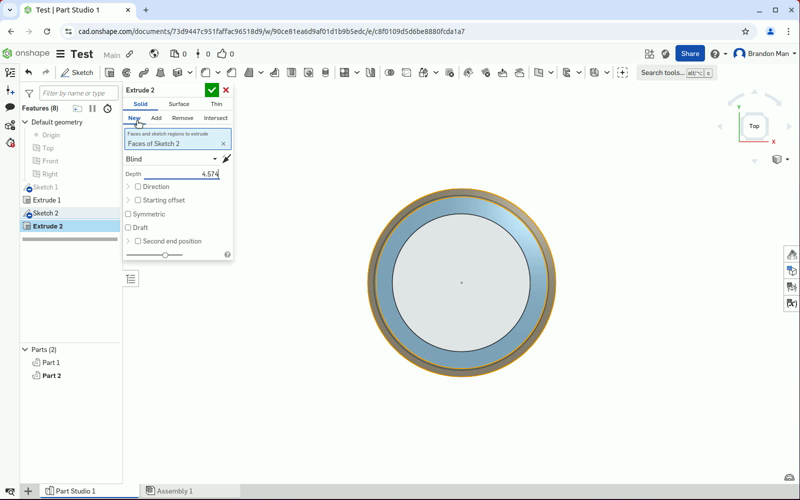
key(enter)
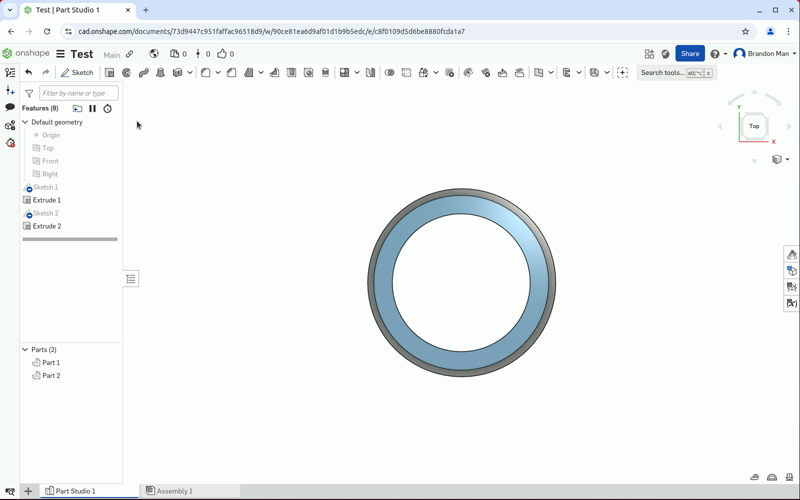
key(shift+h)
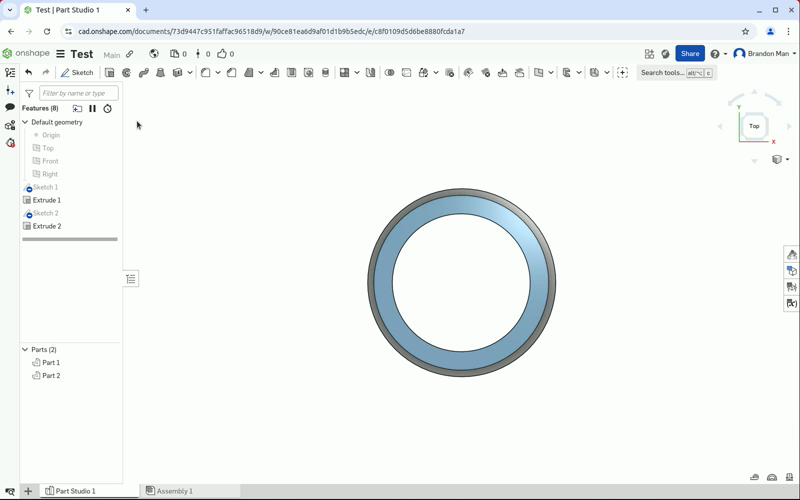
key(shift+h)
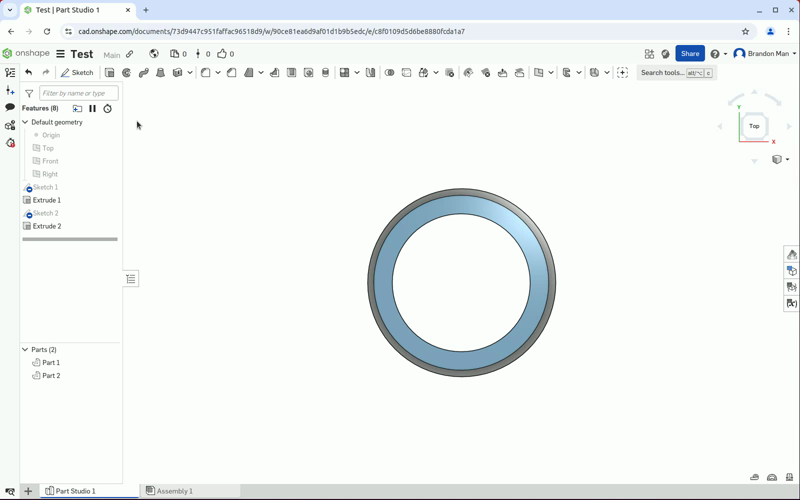
mouse_move(73, 189)
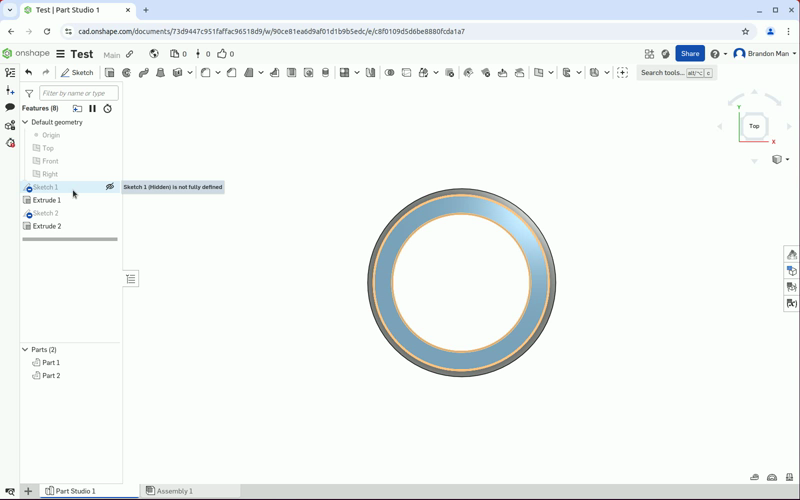
click(73, 189)
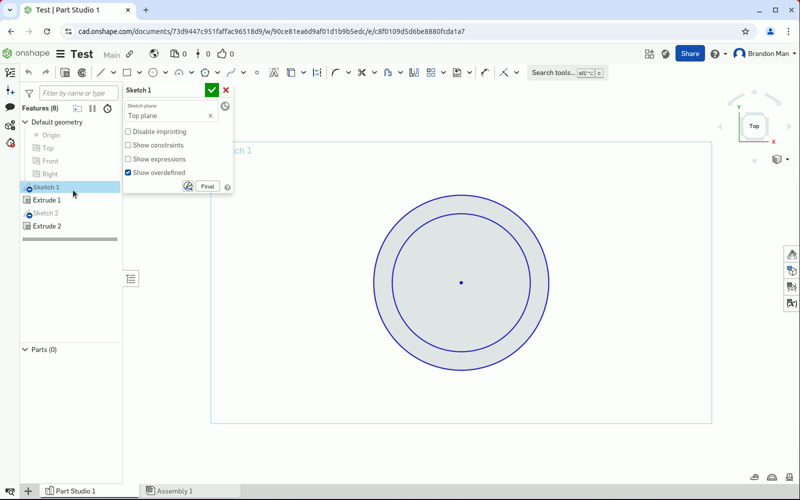
mouse_move(229, 92)
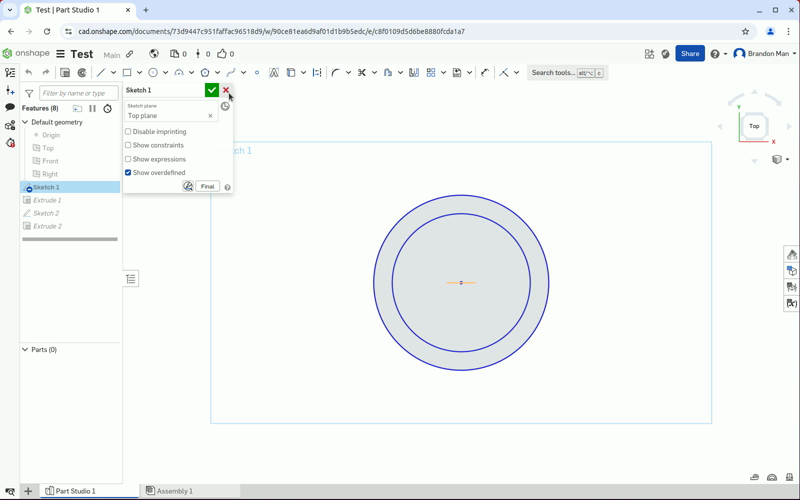
click(229, 92)
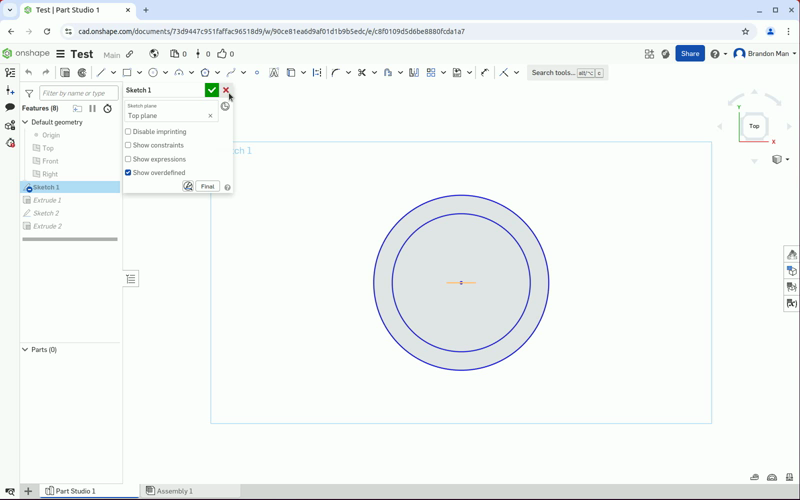
key(shift+s)
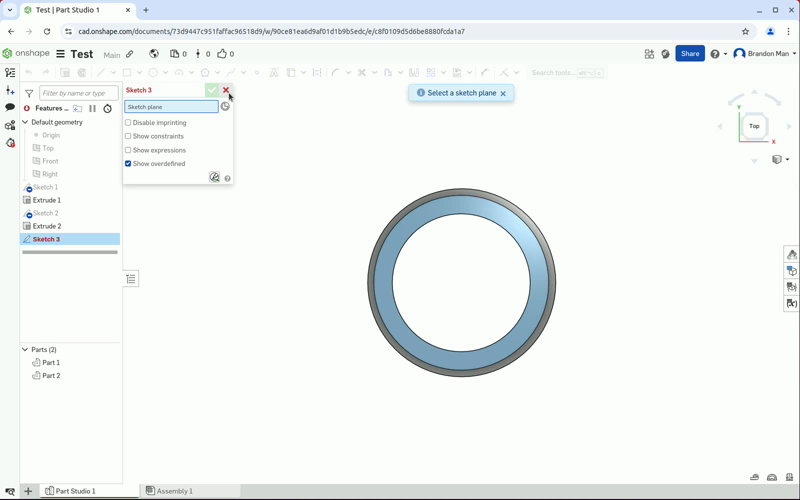
mouse_move(73, 150)
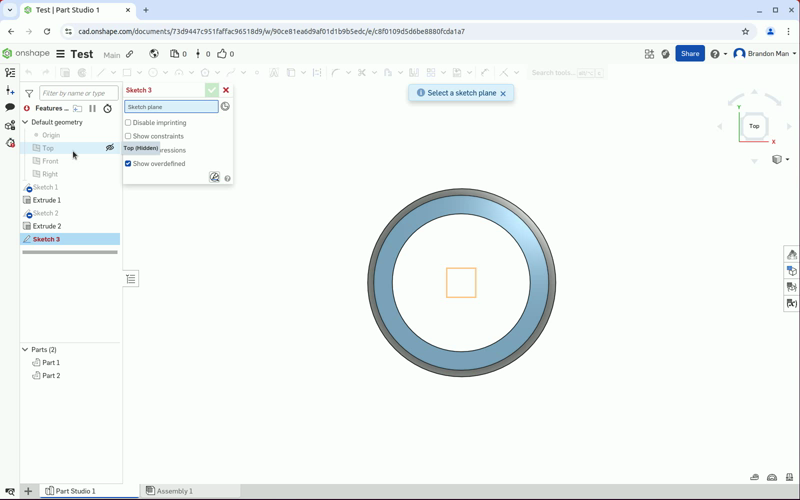
click(73, 150)
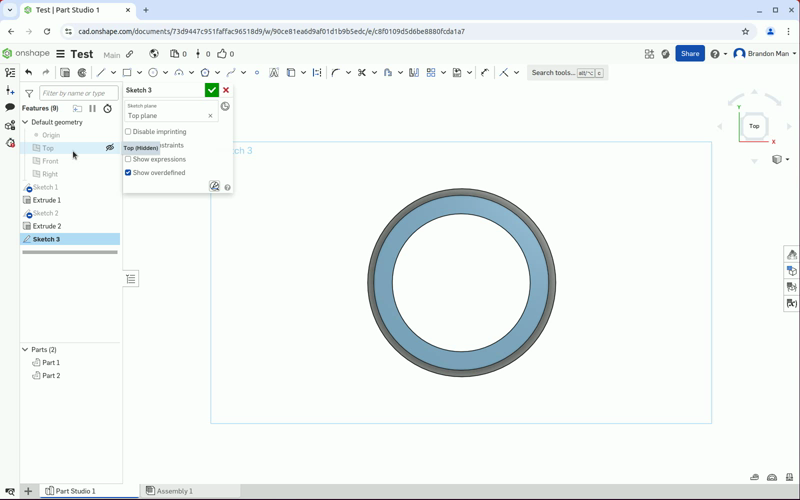
mouse_move(73, 352)
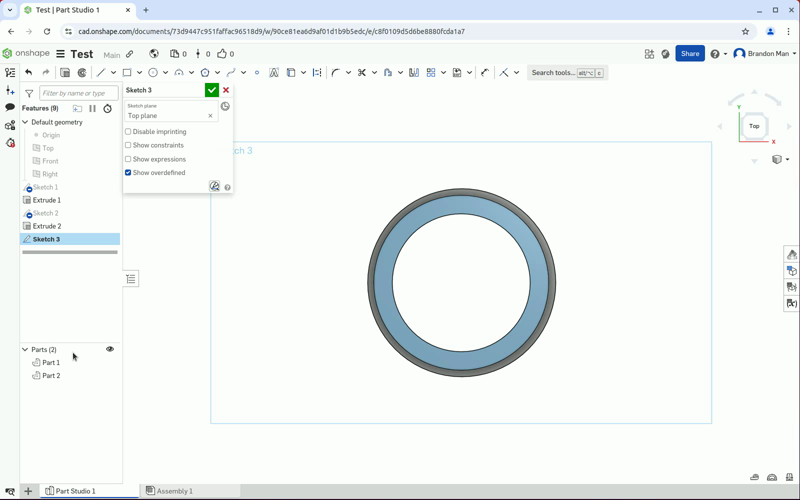
key(y)
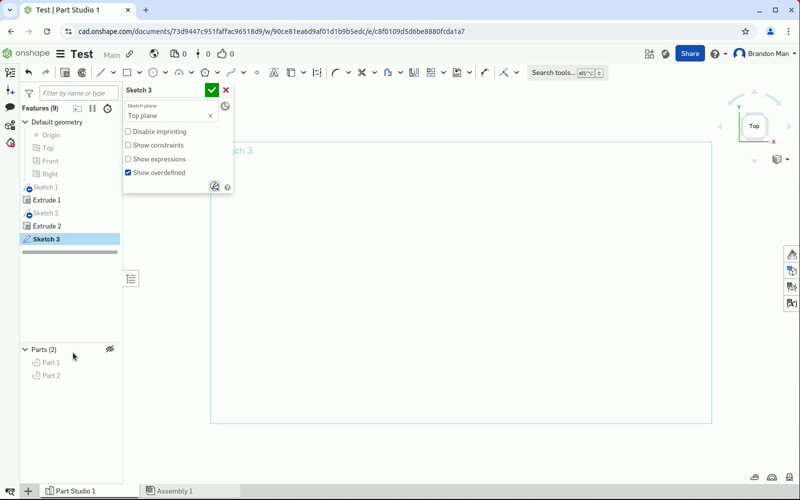
key(c)
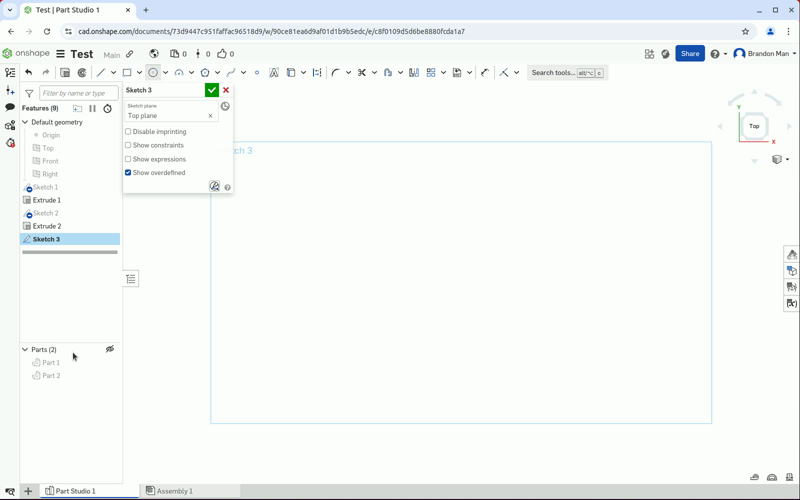
key_down(shift)
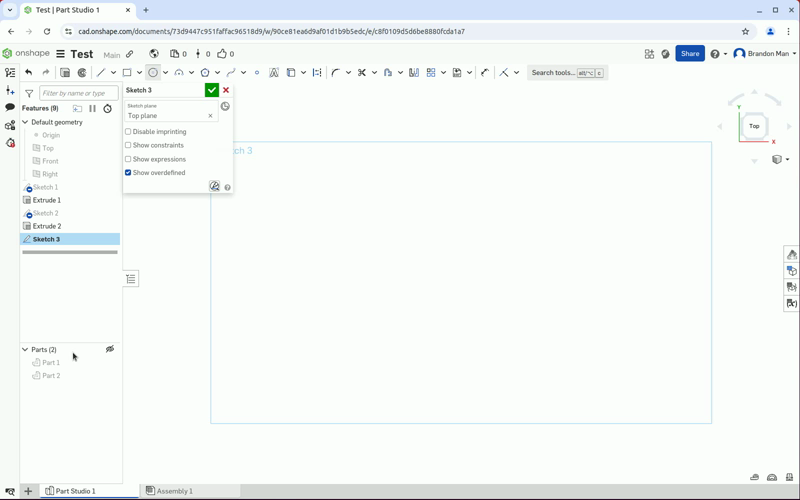
mouse_move(461, 282)
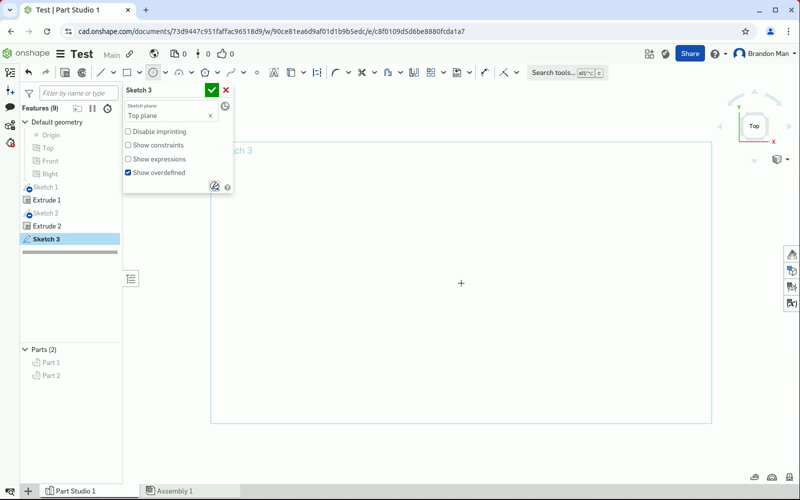
click(461, 282)
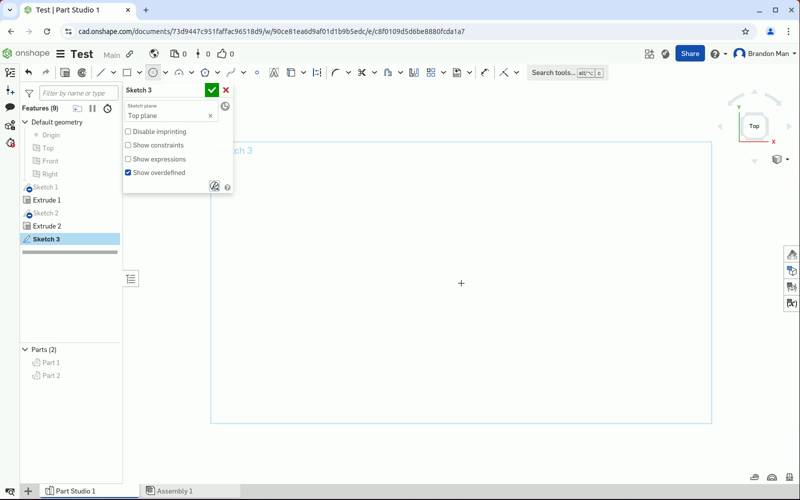
key_up(shift)
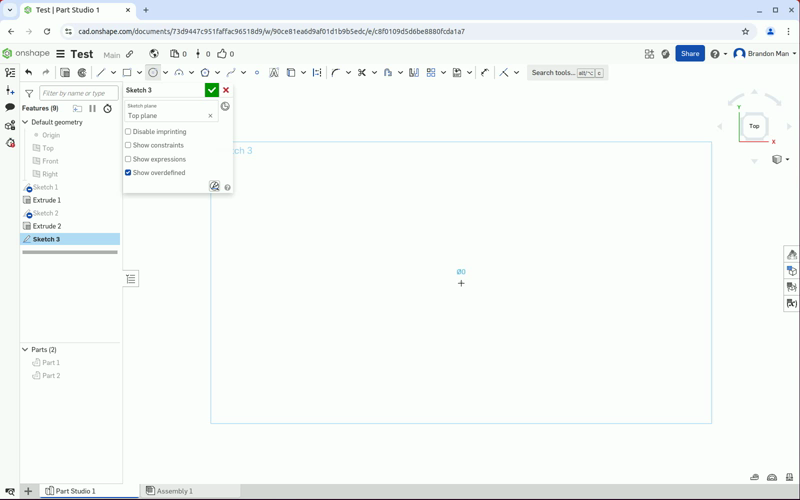
mouse_move(574, 282)
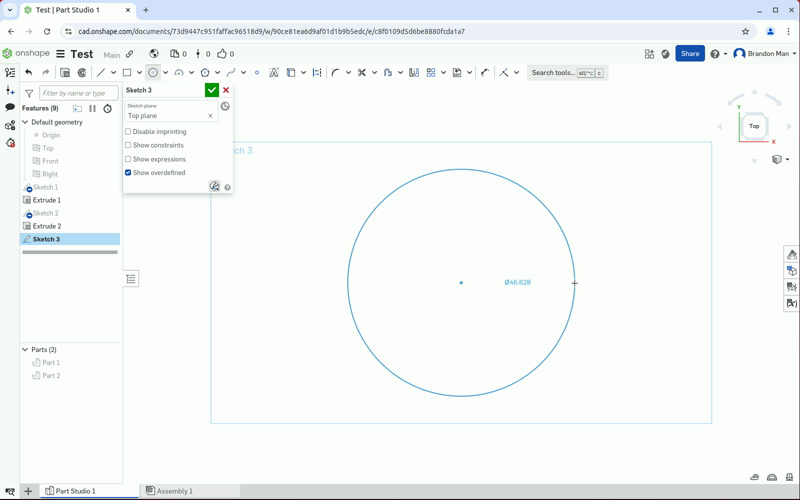
click(574, 282)
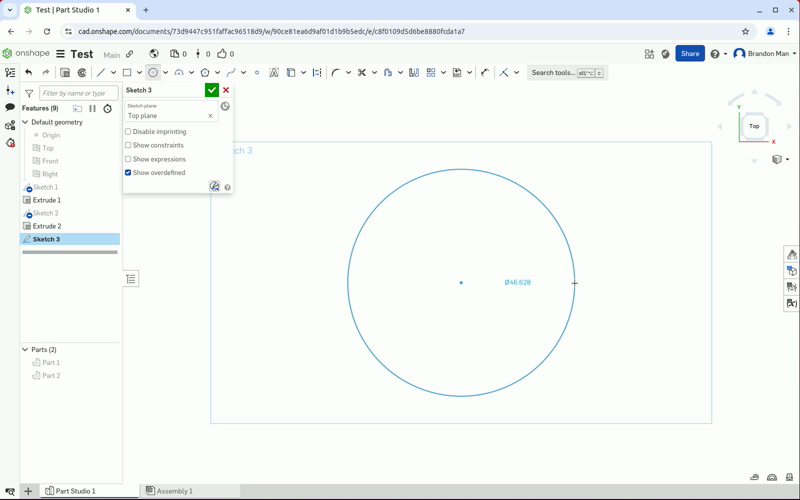
key(esc)
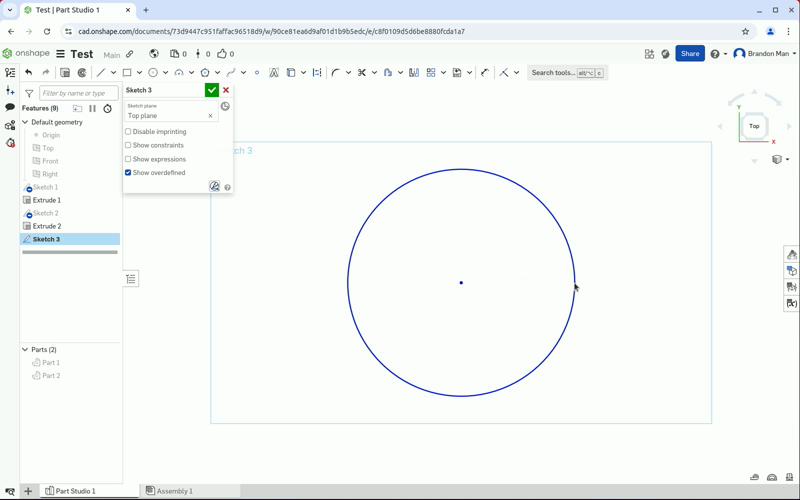
key(c)
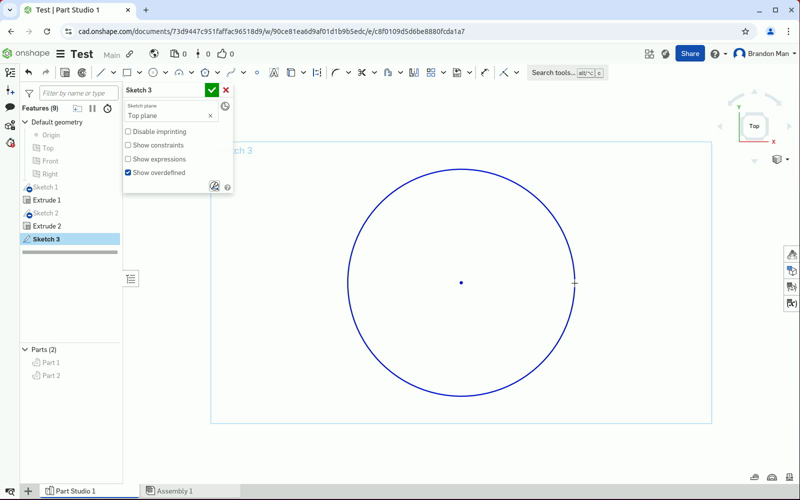
key_down(shift)
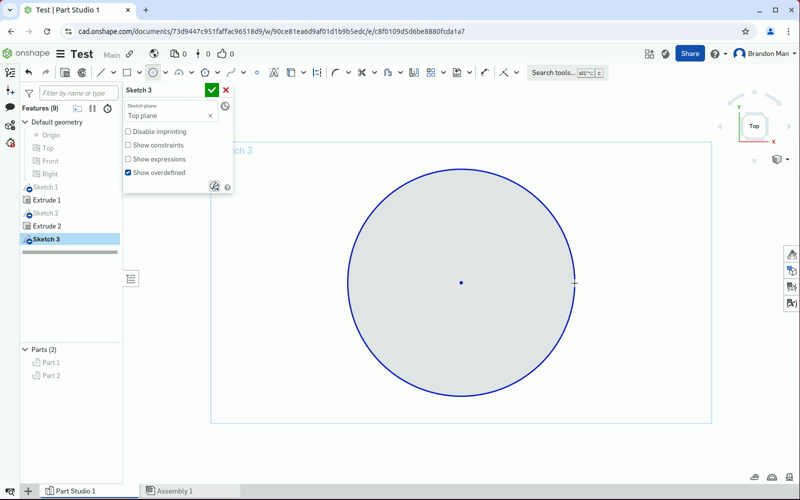
mouse_move(461, 282)
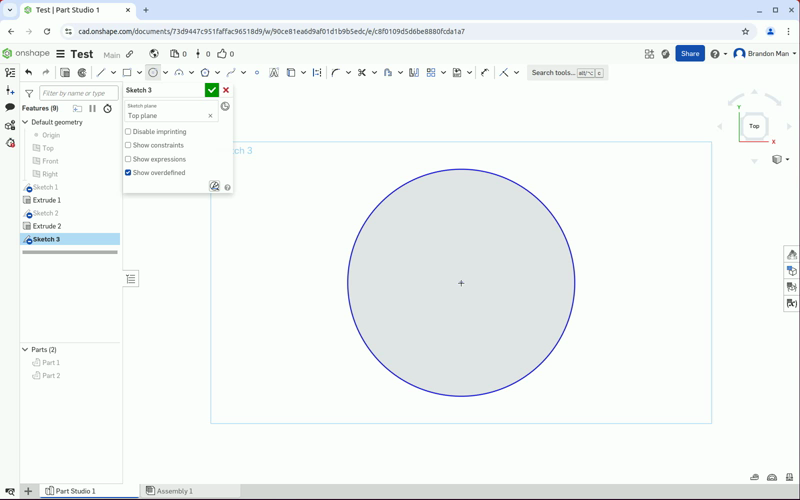
click(461, 282)
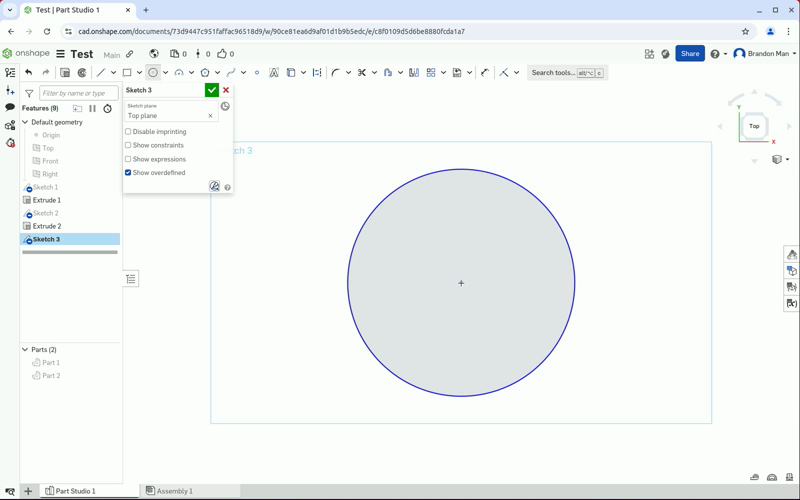
key_up(shift)
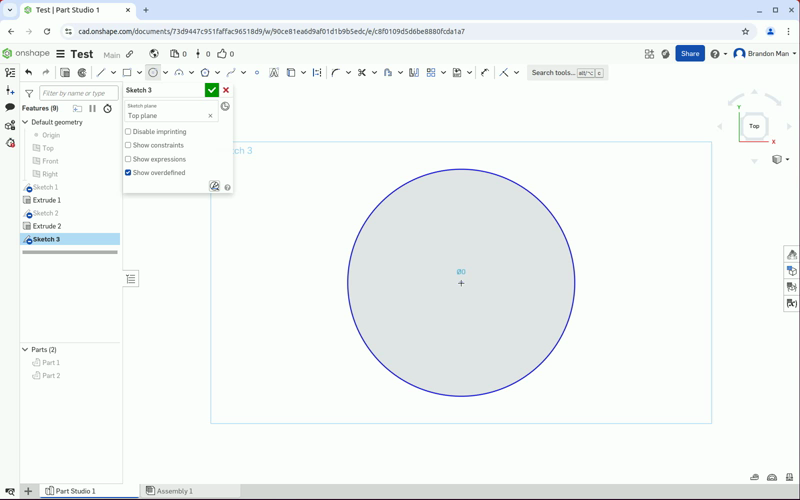
mouse_move(553, 282)
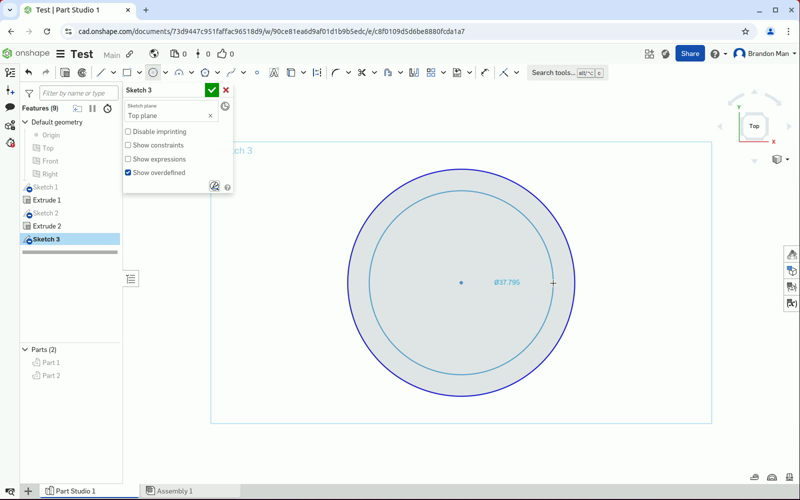
click(553, 282)
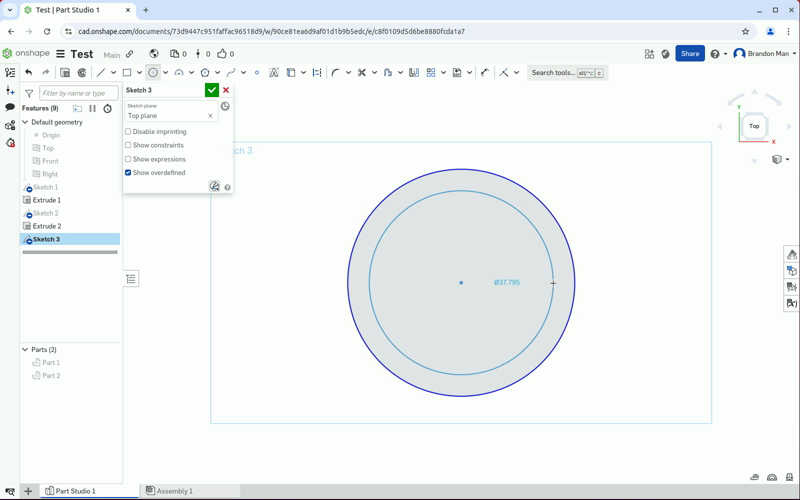
key(esc)
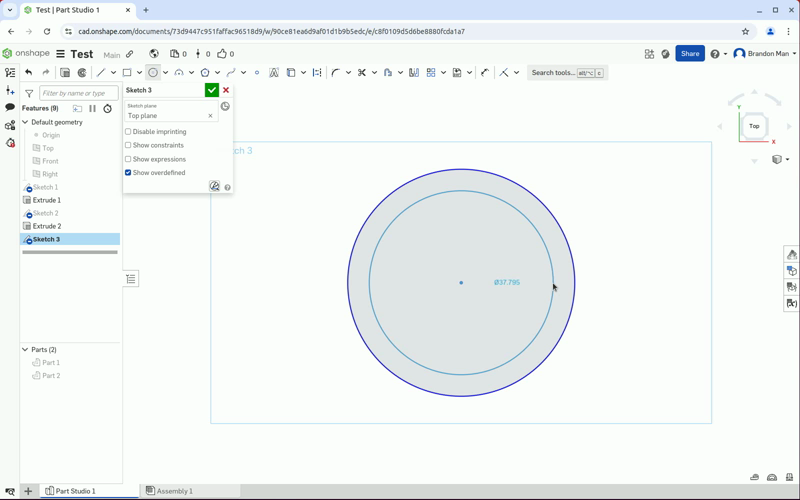
mouse_move(377, 223)
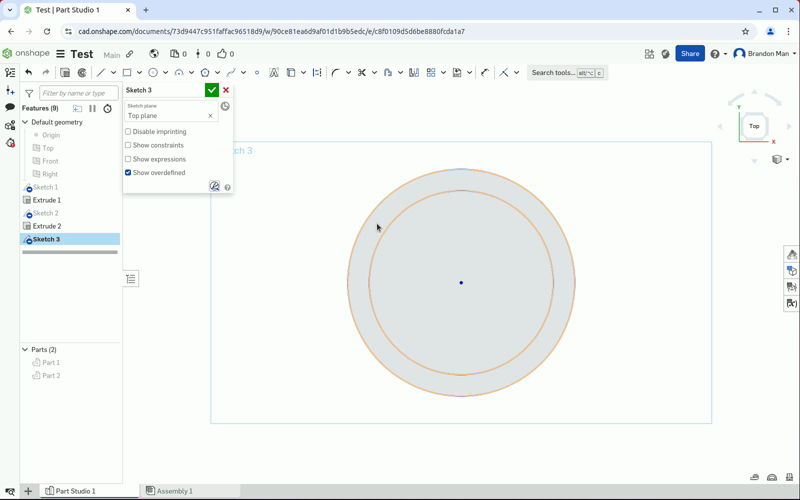
click(377, 223)
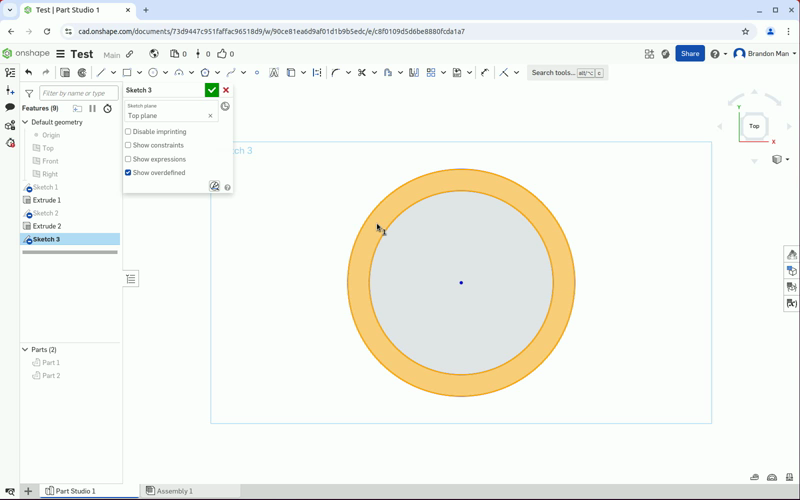
mouse_move(73, 352)
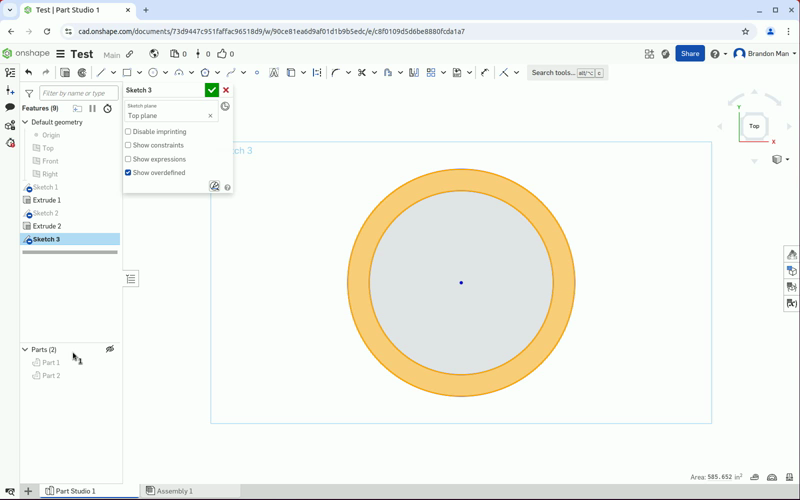
key(shift+y)
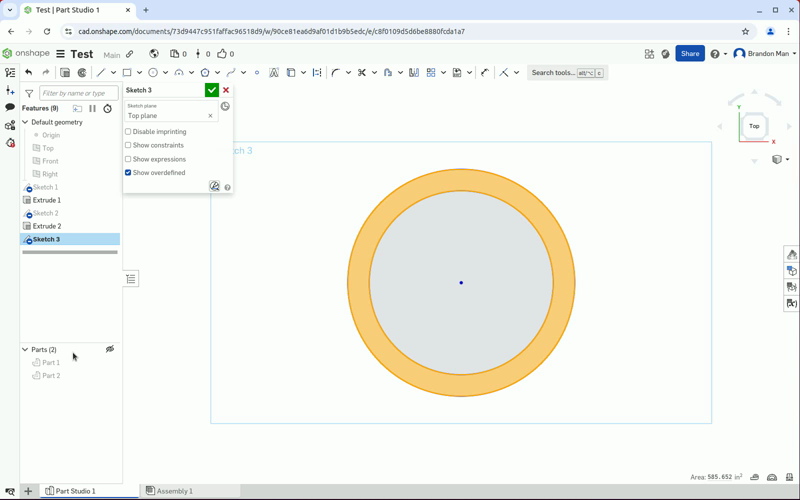
key(shift+e)
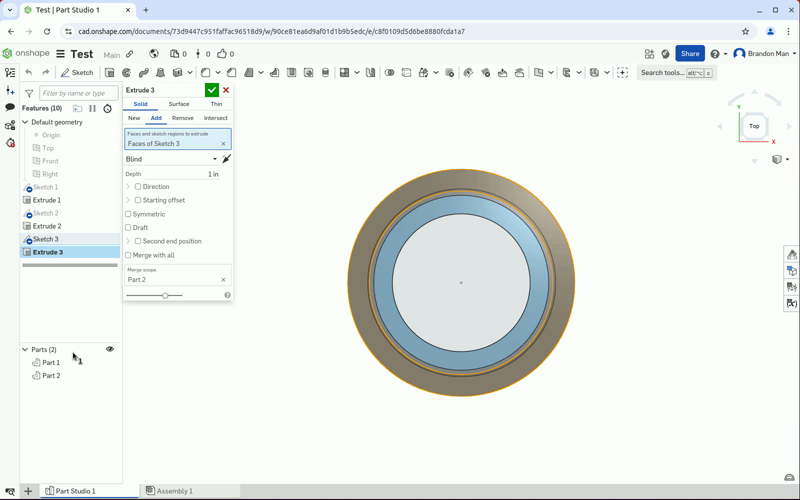
mouse_move(143, 106)
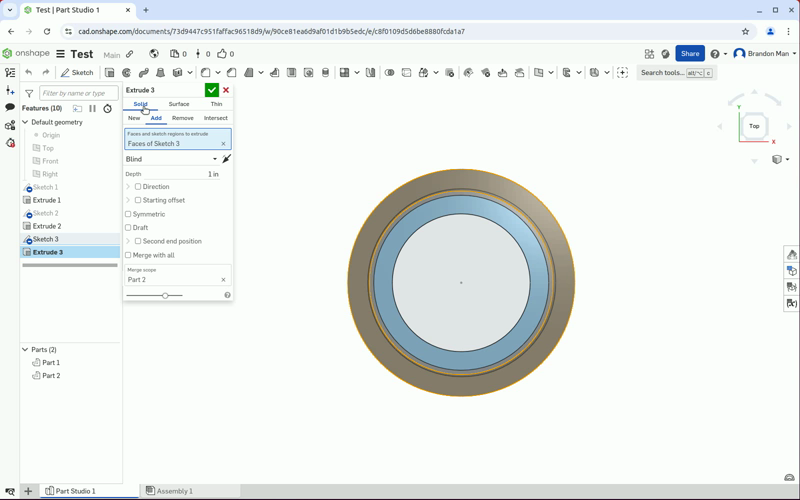
click(143, 106)
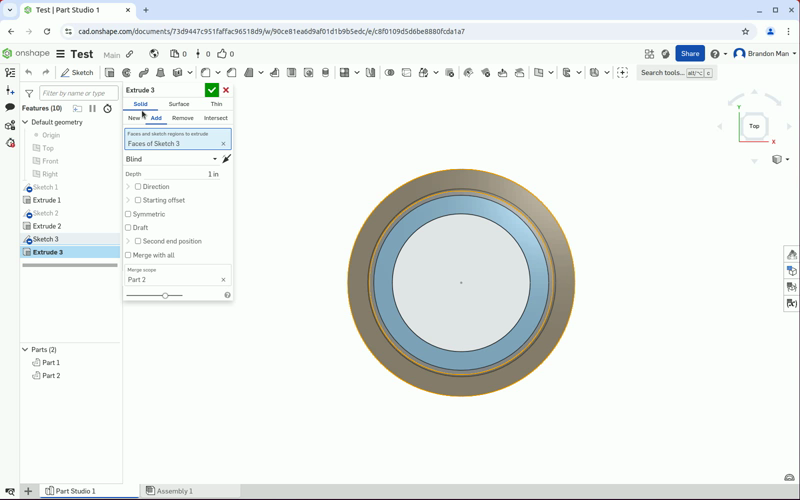
mouse_move(137, 120)
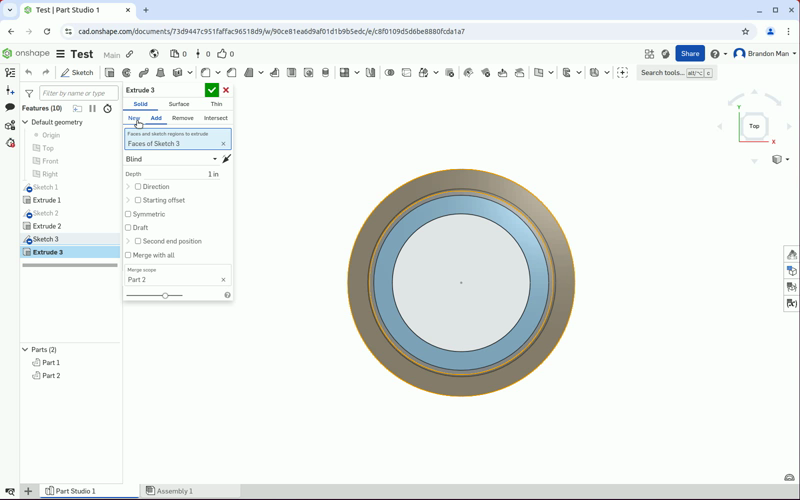
click(137, 120)
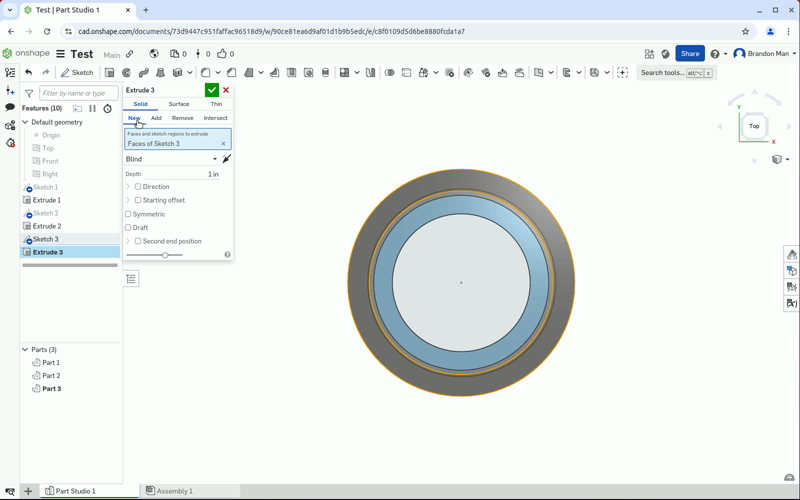
key(tab, 4)
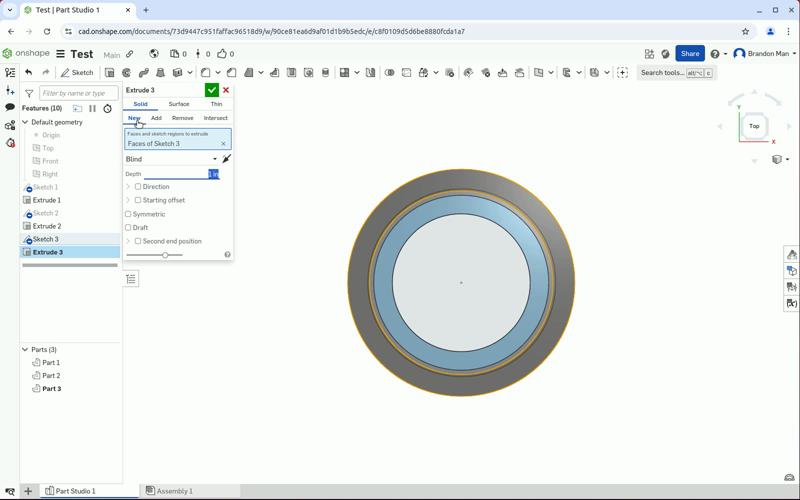
text(5.536)
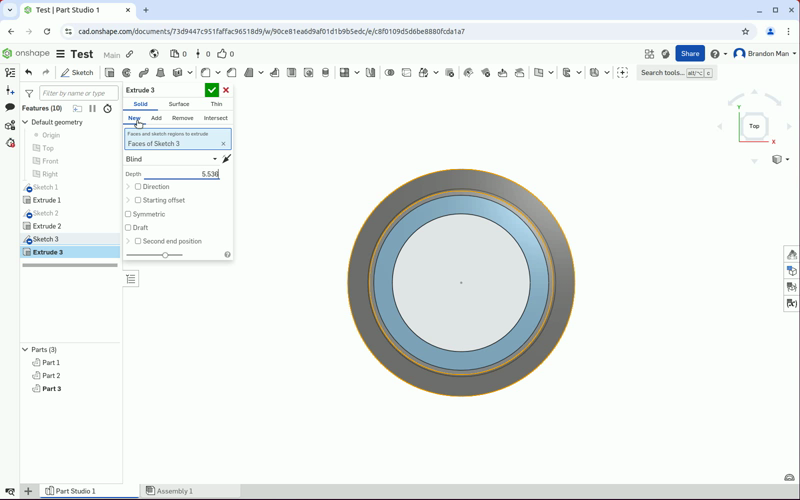
key(enter)
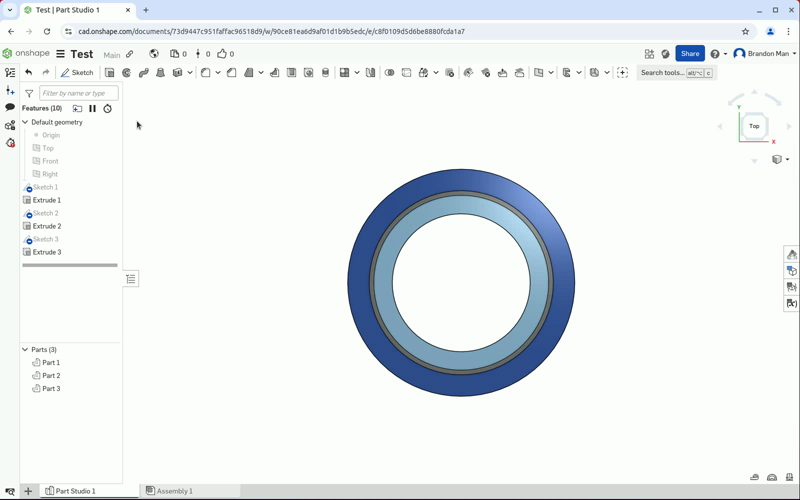
key(shift+h)
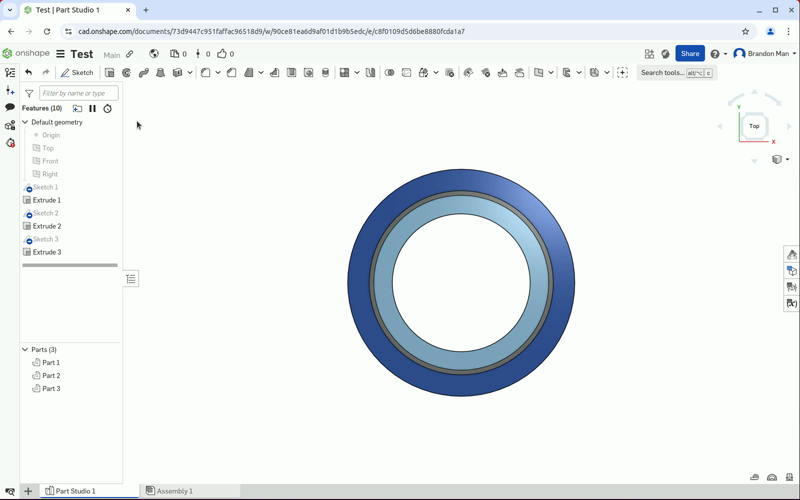
key(shift+h)
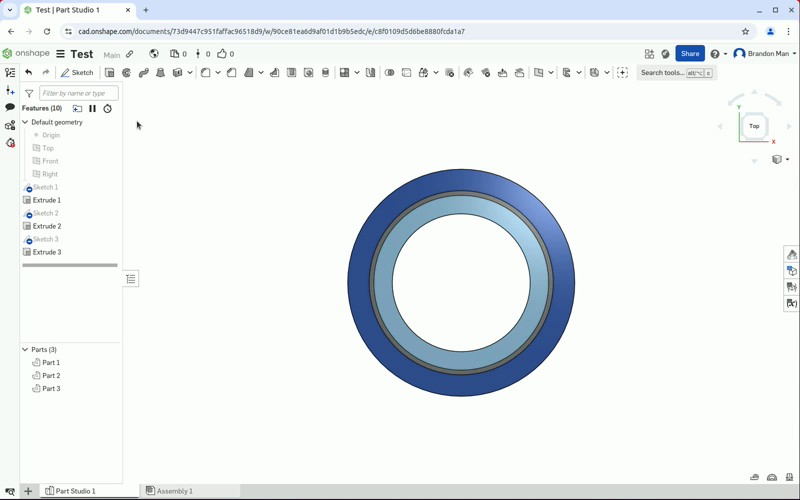
key(shift+7)
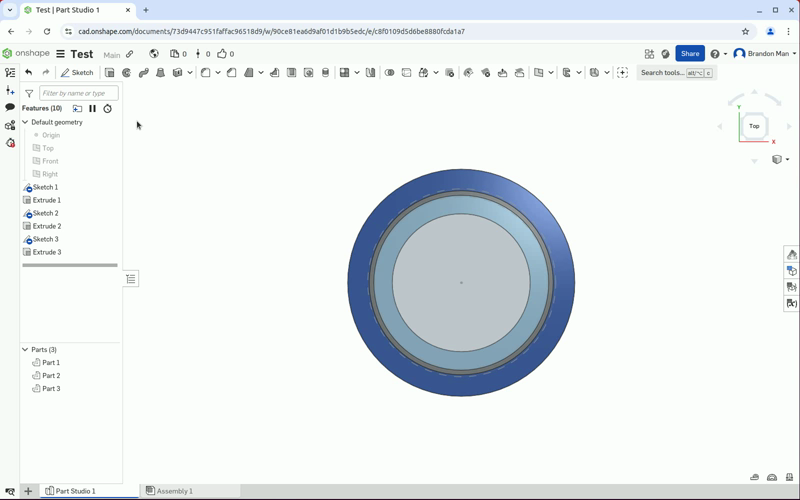
key(up, 3)
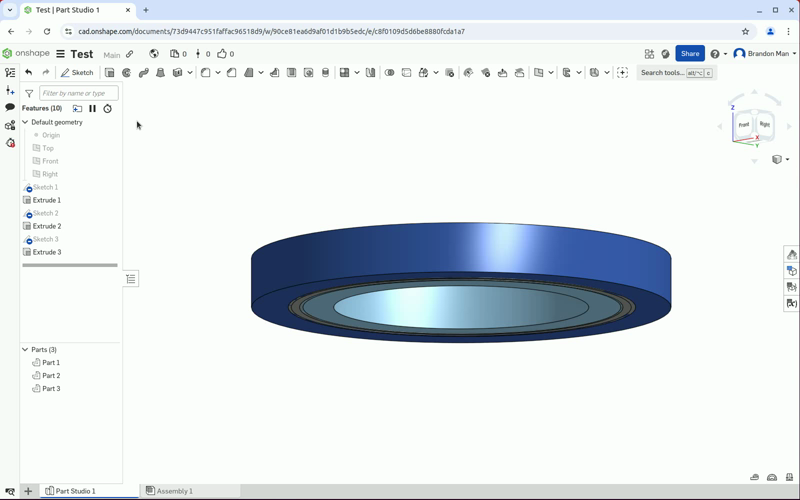
key(left, 3)
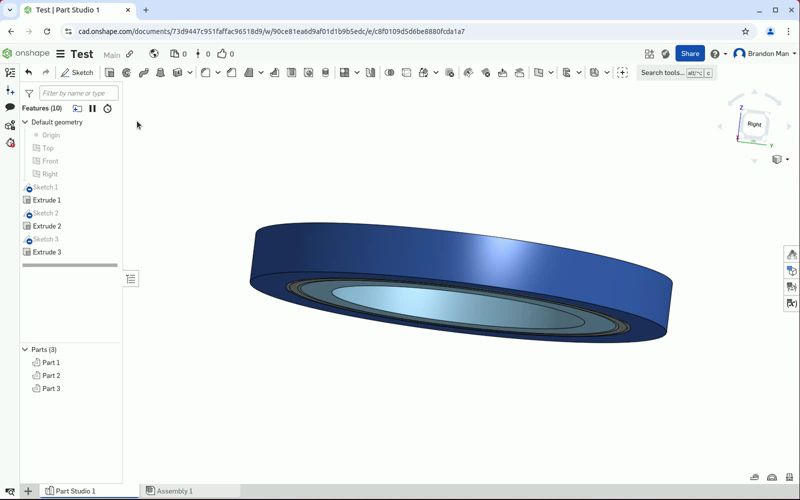
key(right, 3)
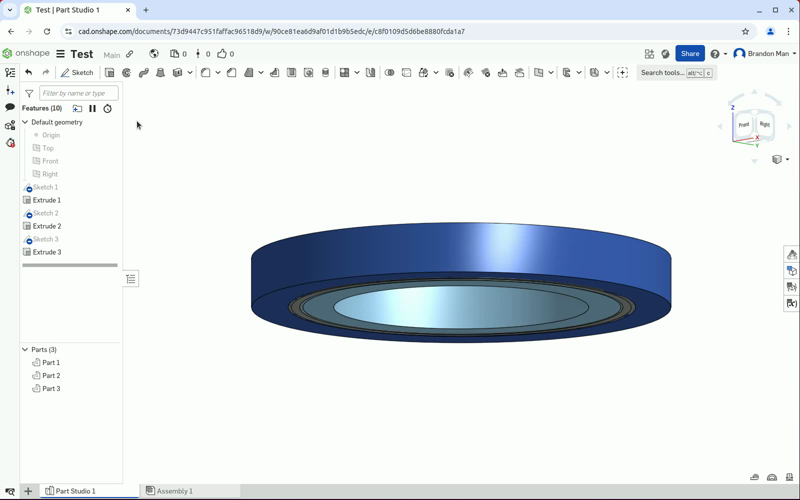
key(down, 3)
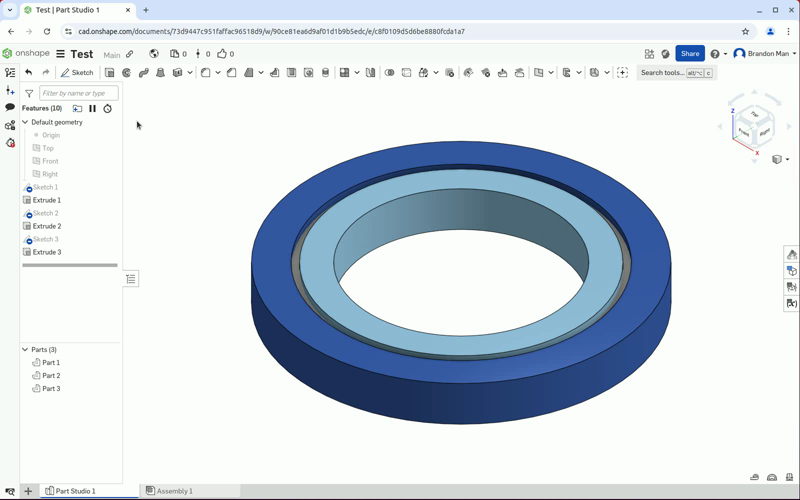
mouse_move(73, 189)
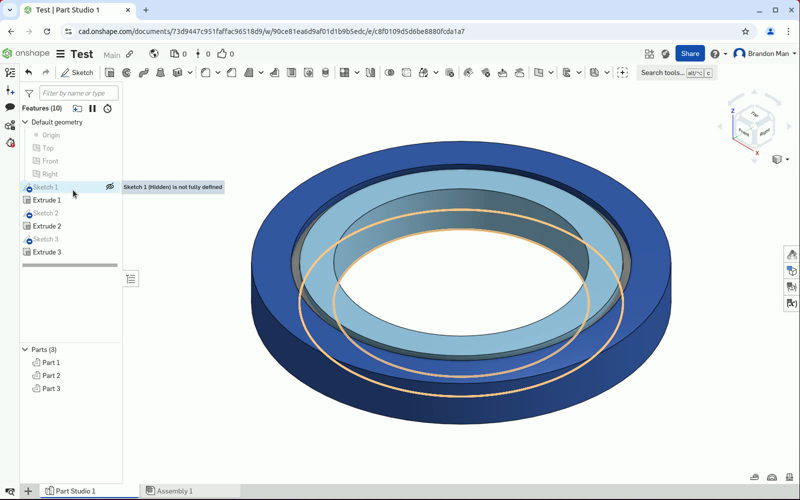
click(73, 189)